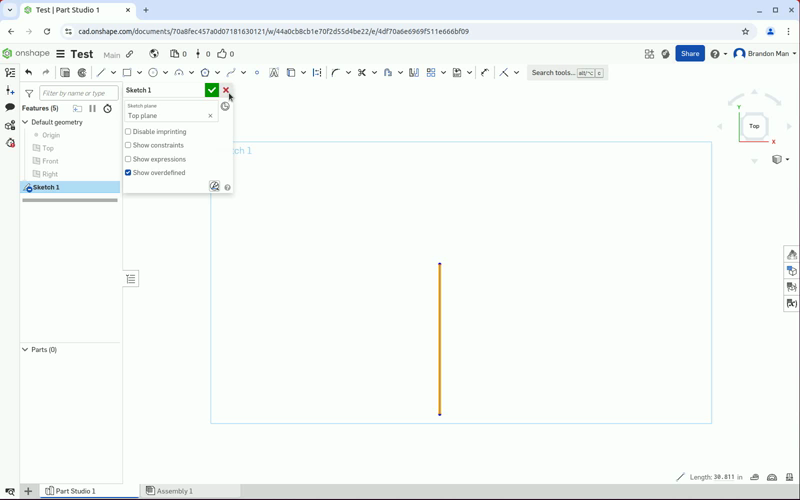
key(shift+h)
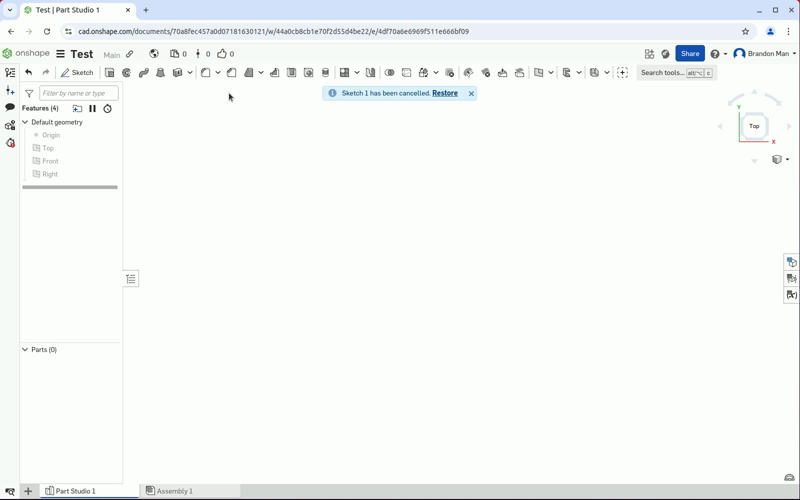
mouse_move(73, 352)
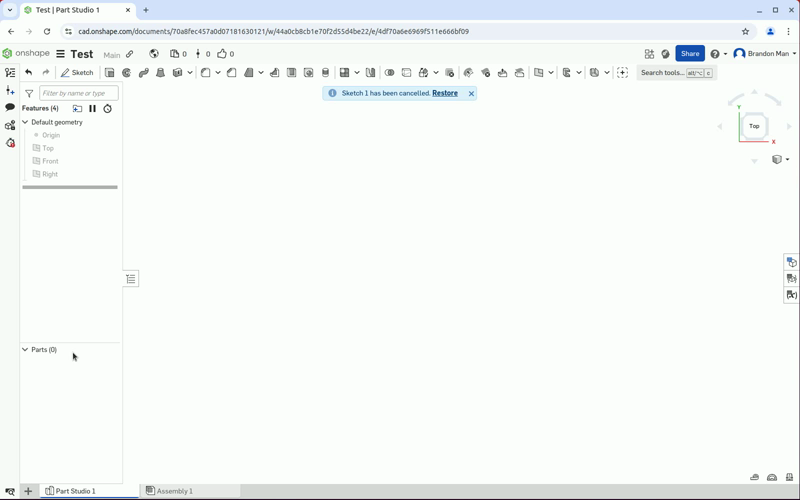
key(y)
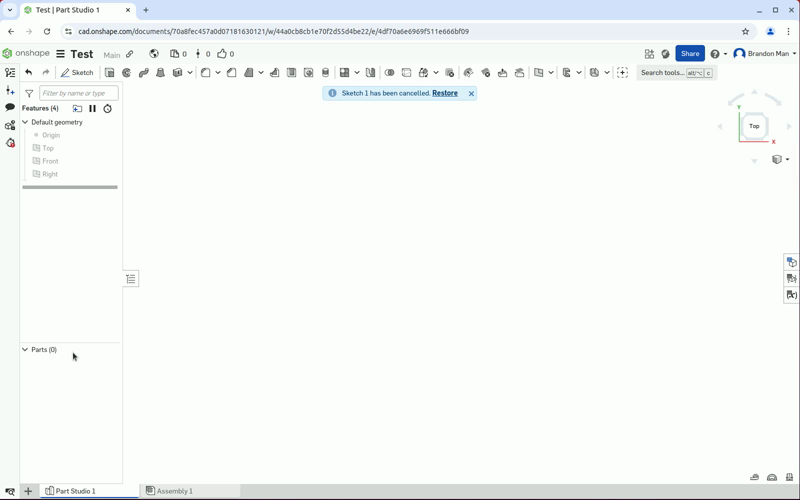
key(shift+p)
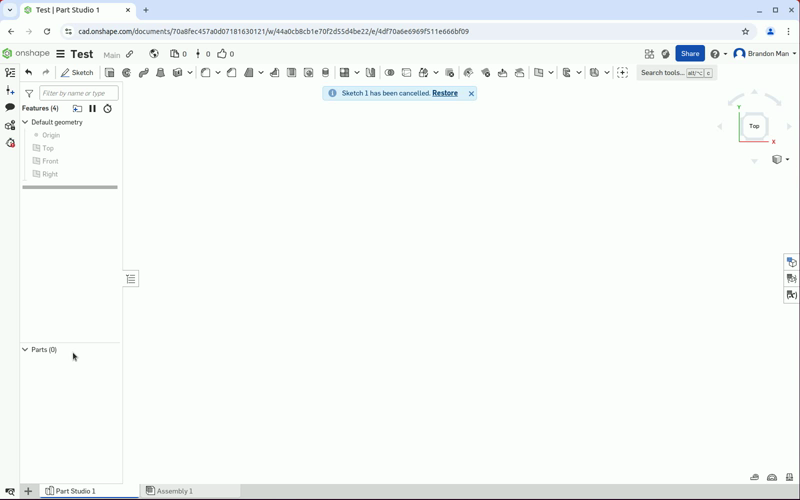
key(space)
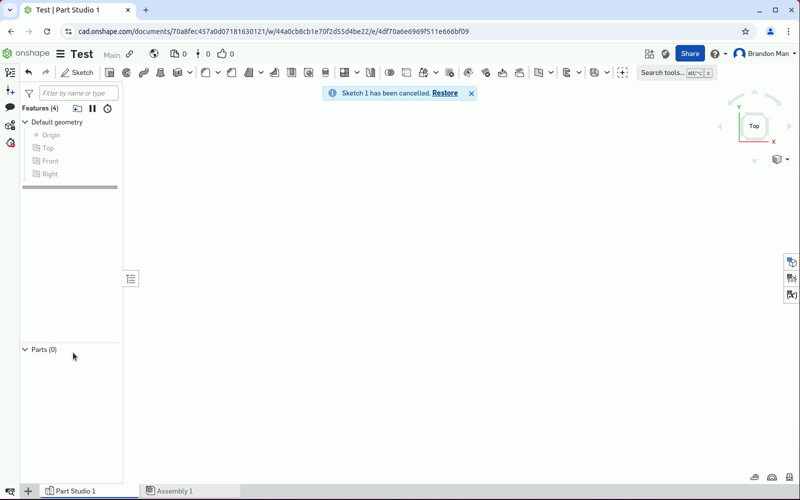
key_down(shift)
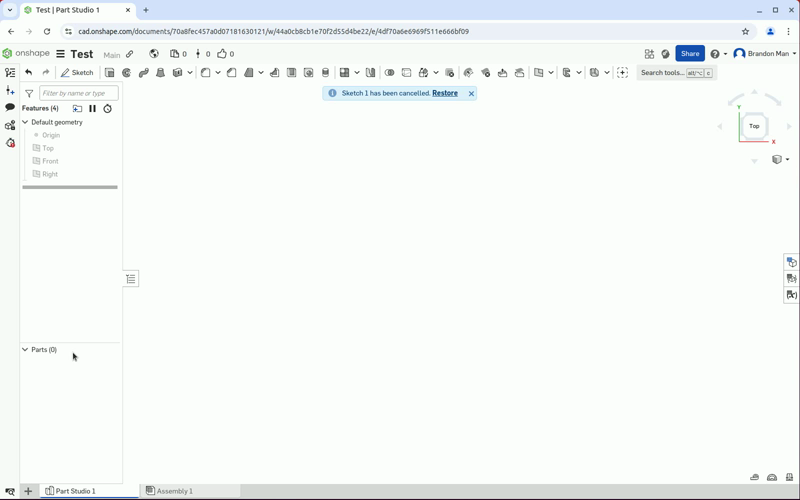
key(up)
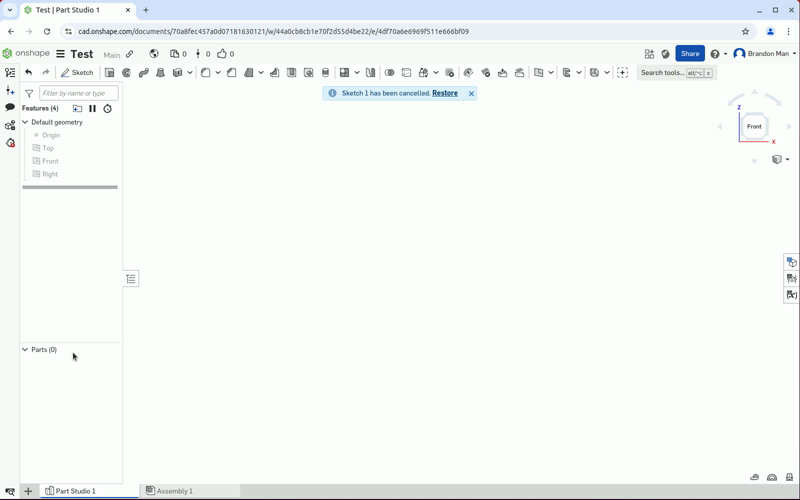
key_up(shift)
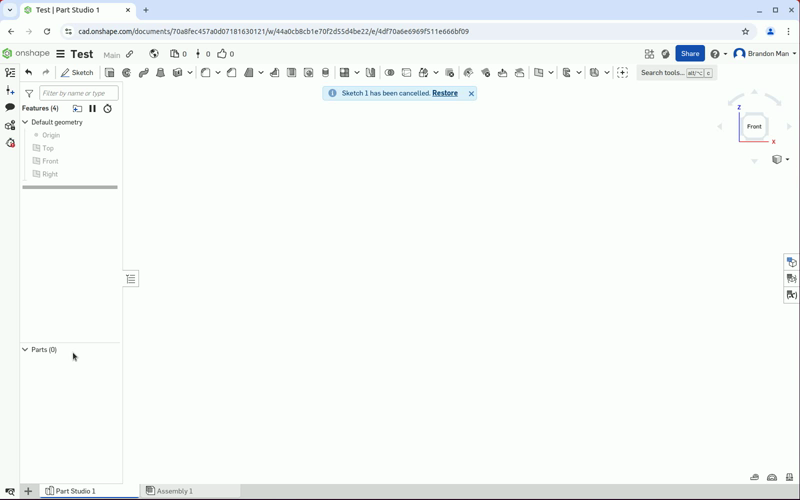
mouse_move(73, 352)
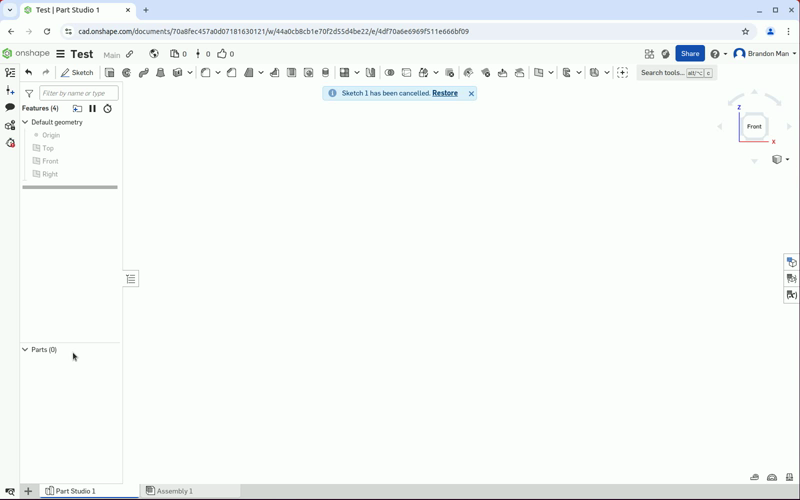
key(shift+y)
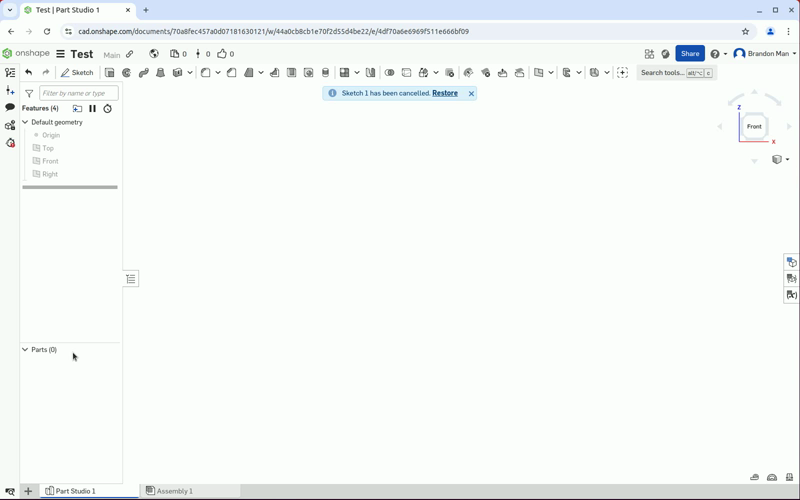
key(shift+s)
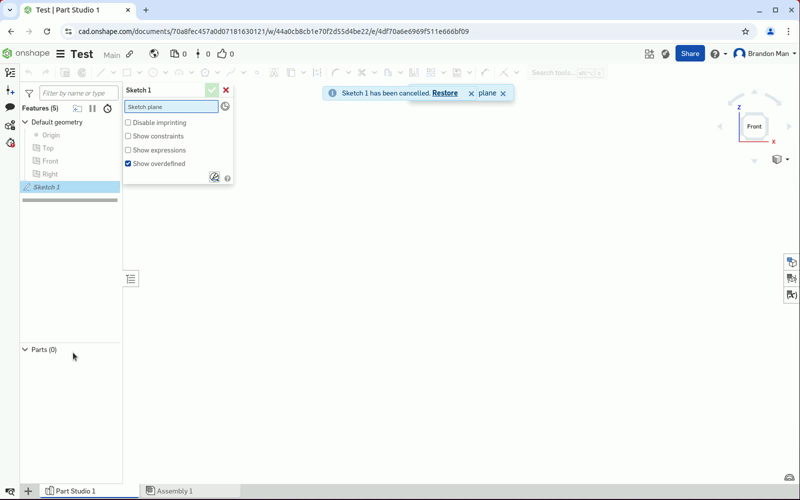
mouse_move(73, 163)
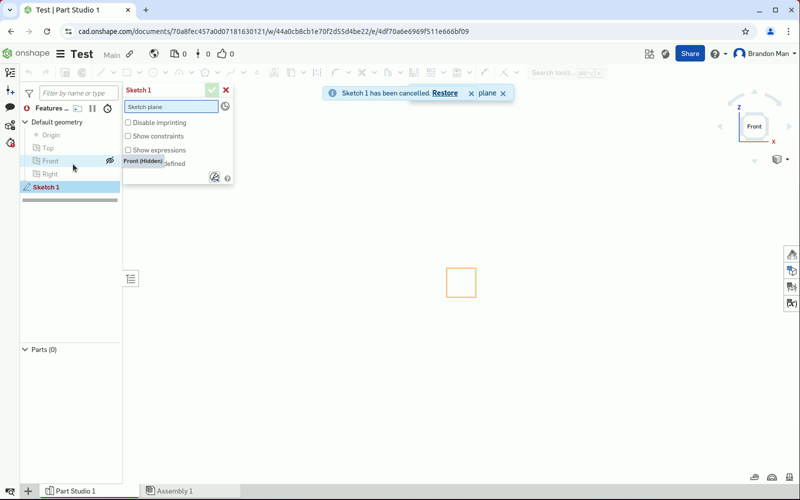
click(73, 163)
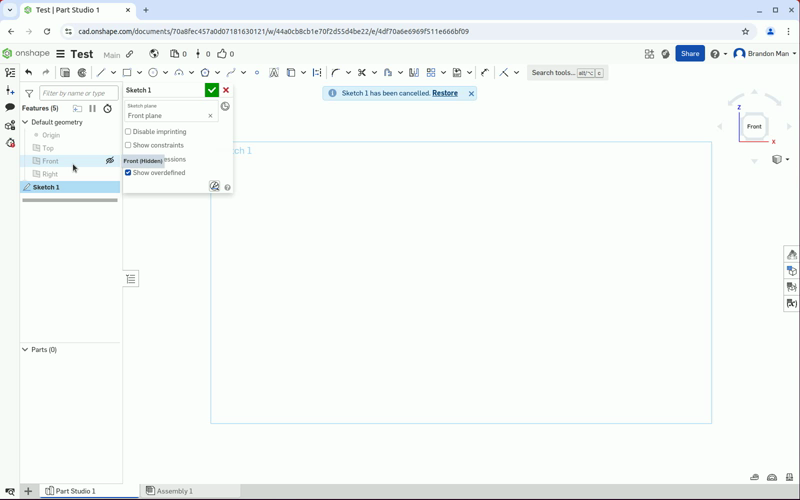
mouse_move(73, 352)
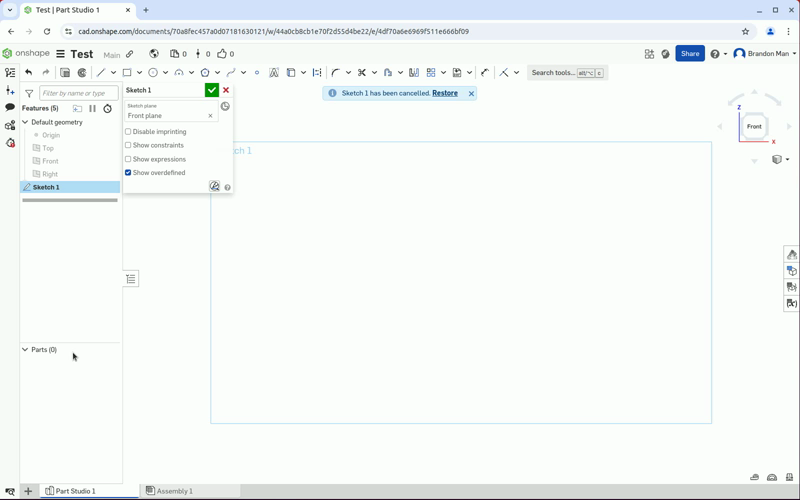
key(y)
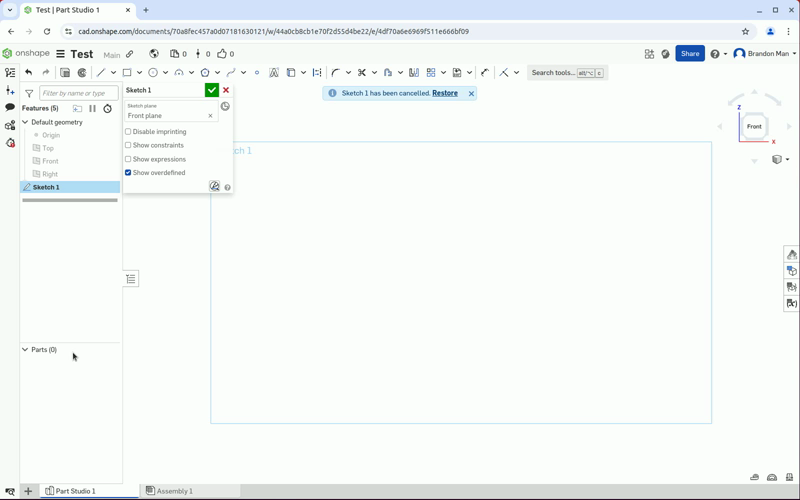
key(l)
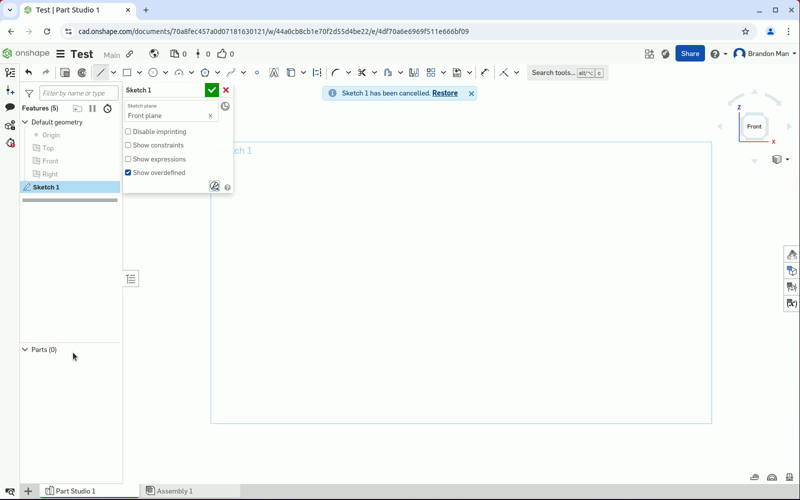
key_down(shift)
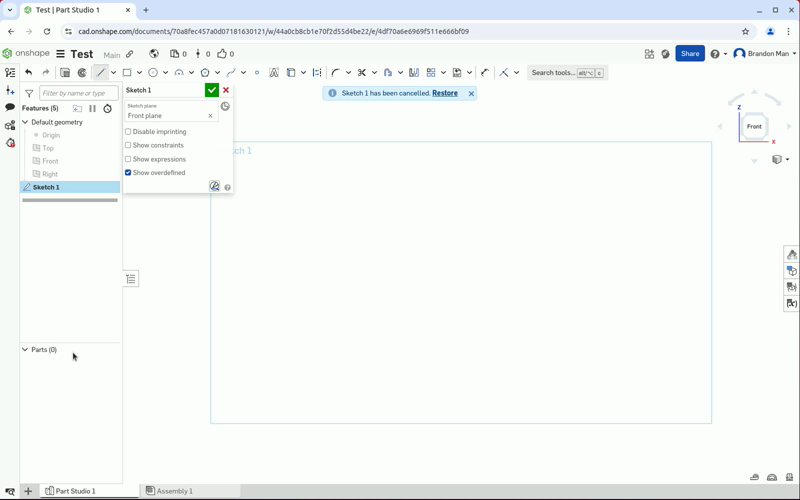
mouse_move(348, 376)
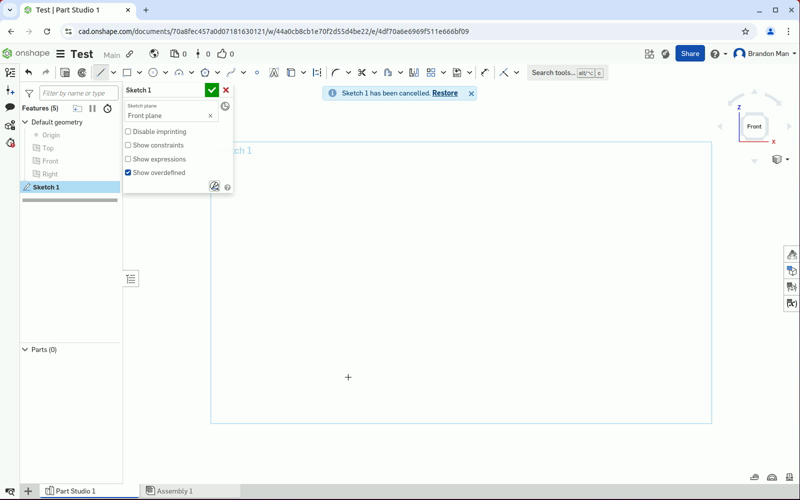
click(348, 376)
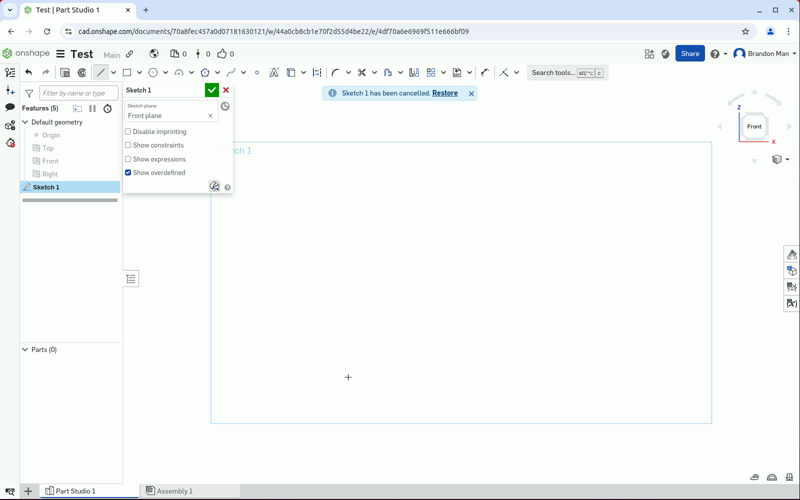
key_up(shift)
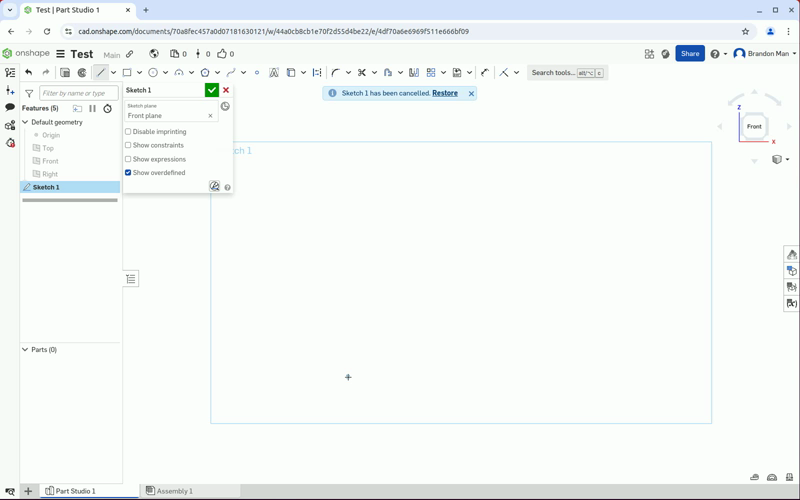
key_down(shift)
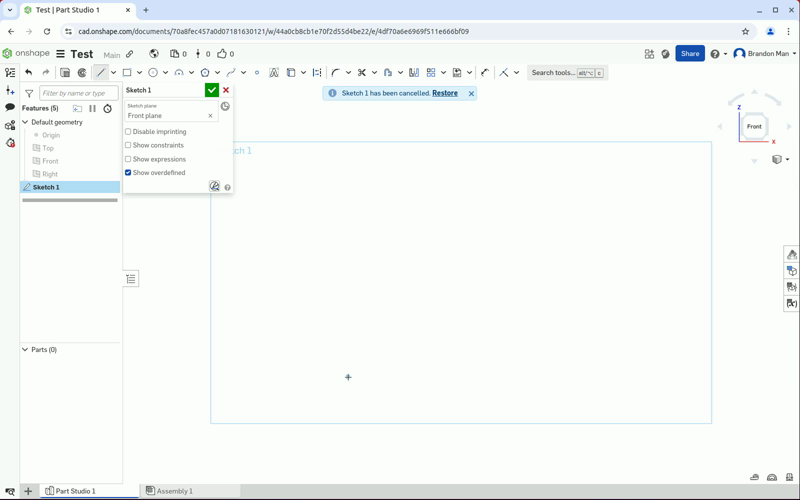
mouse_move(493, 376)
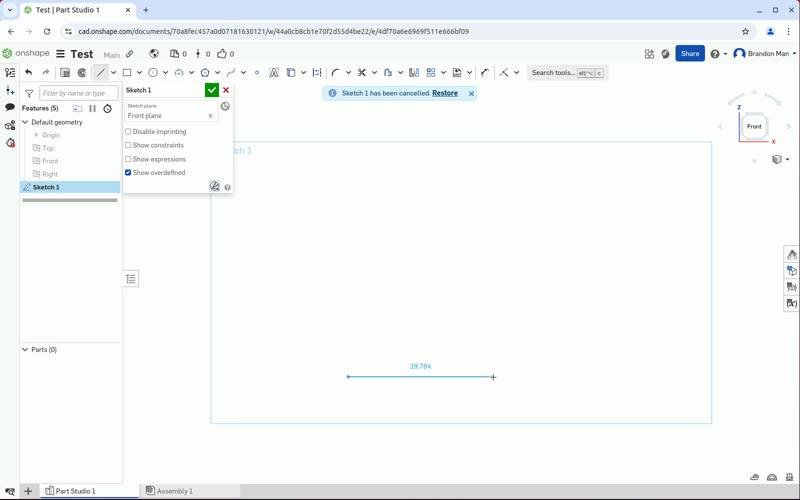
click(493, 376)
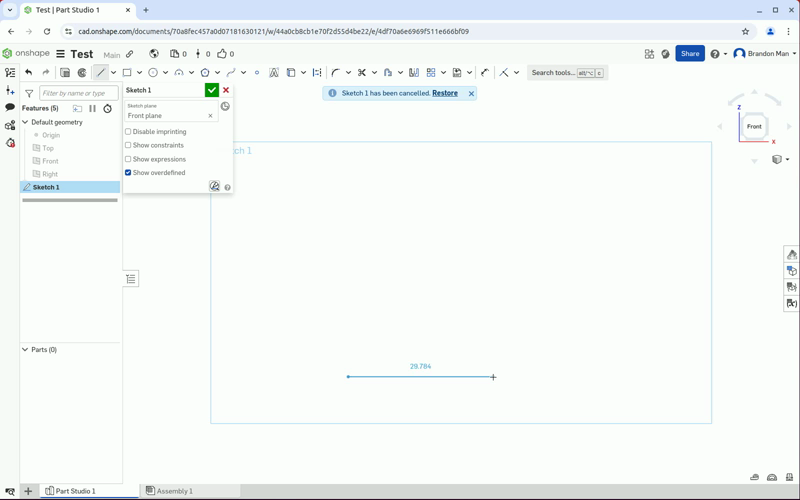
key_up(shift)
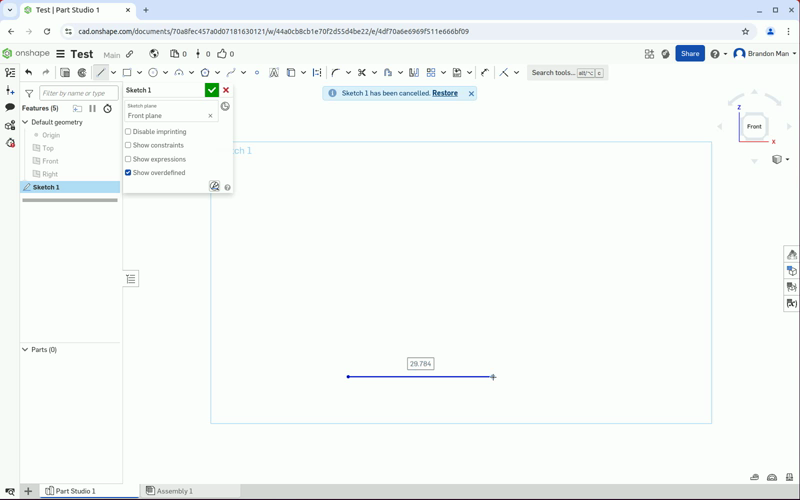
key_down(shift)
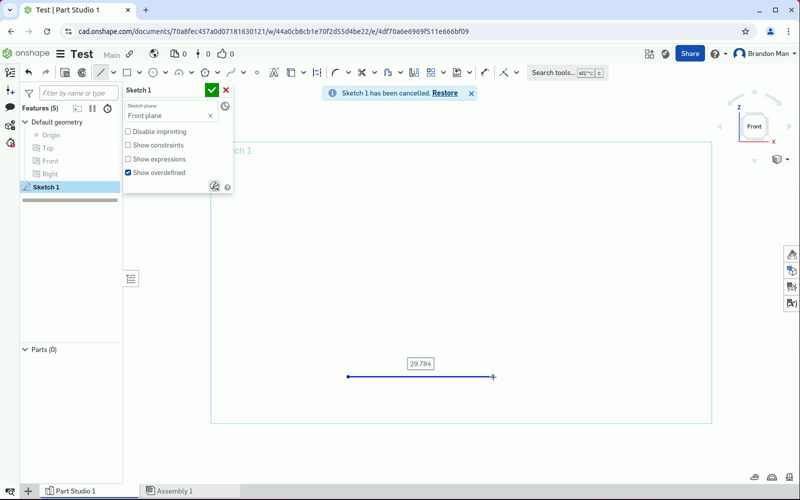
mouse_move(442, 314)
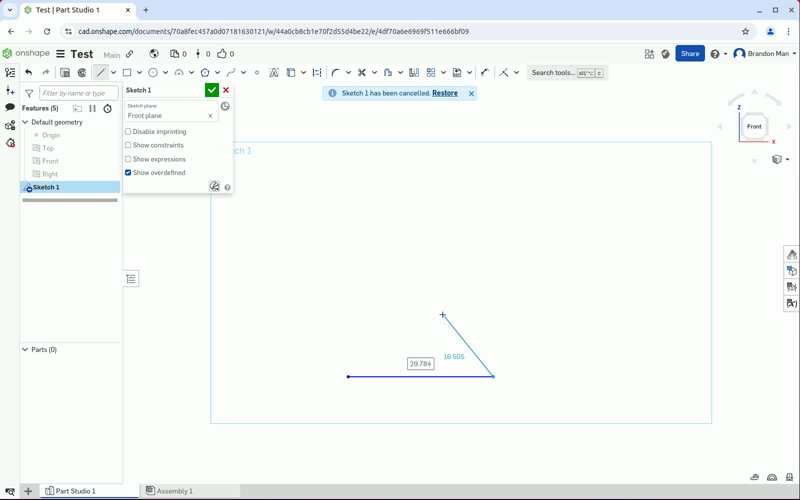
click(442, 314)
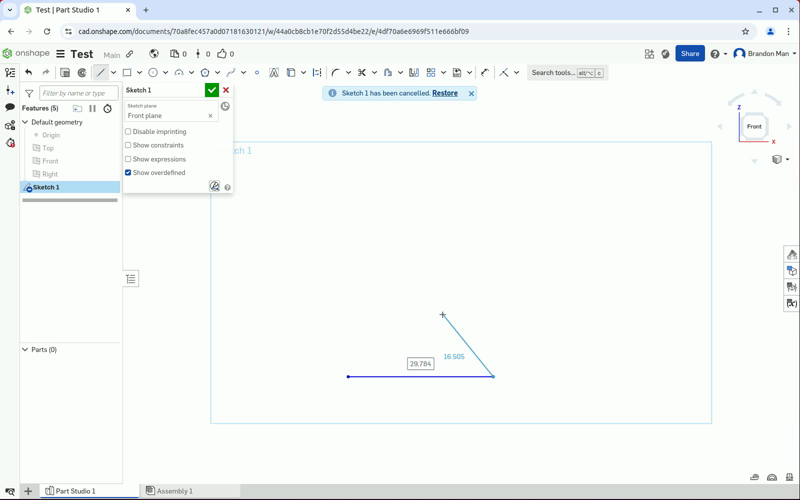
key_up(shift)
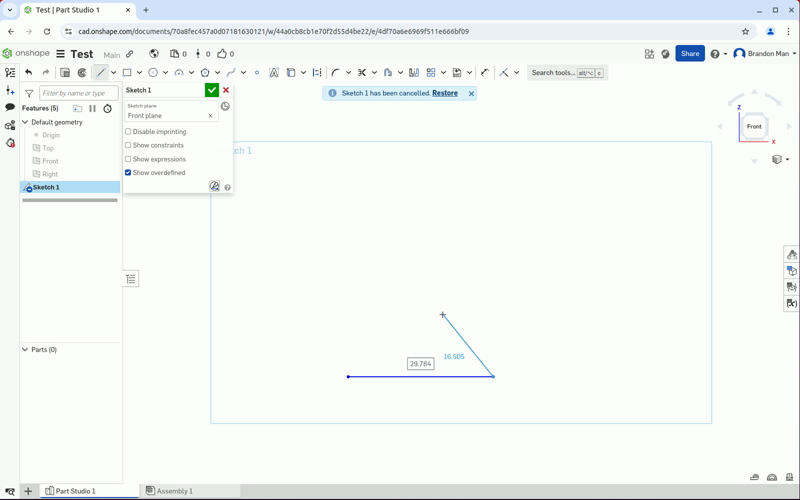
key_down(shift)
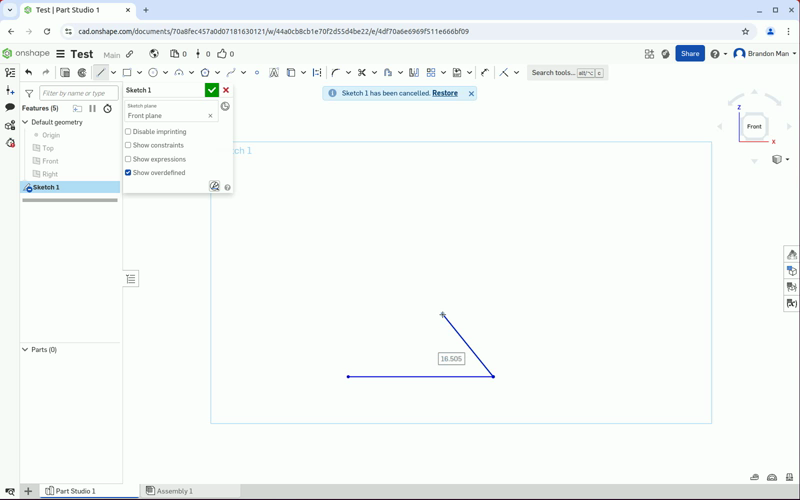
mouse_move(472, 314)
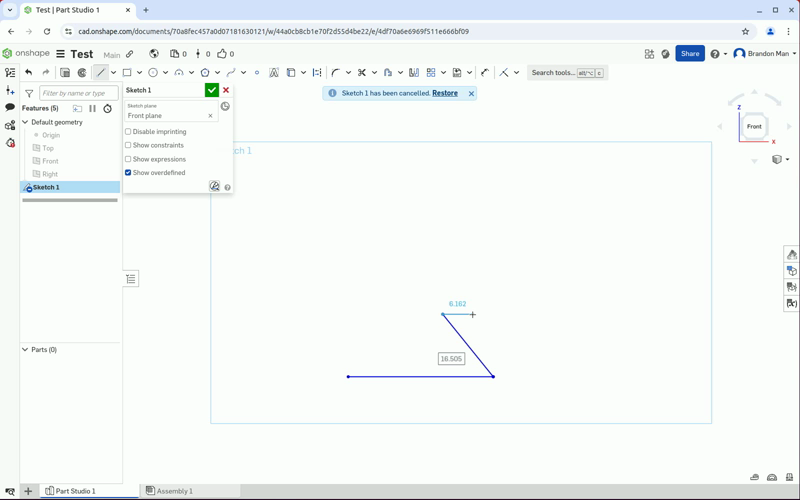
mouse_move(410, 273)
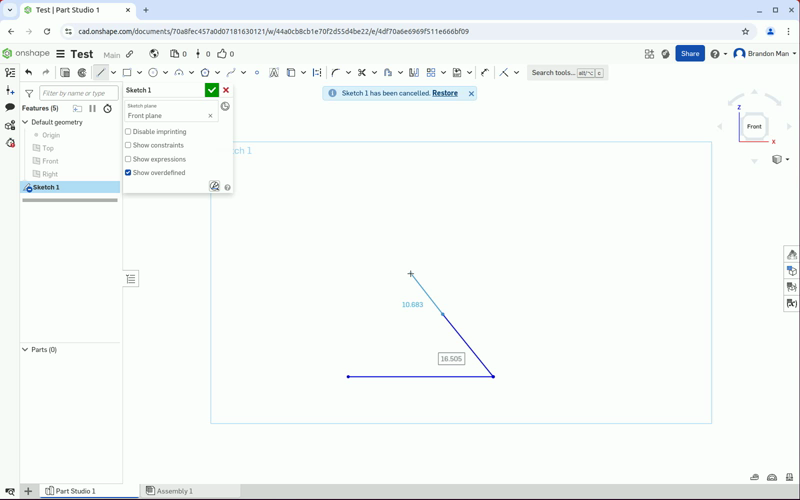
click(410, 273)
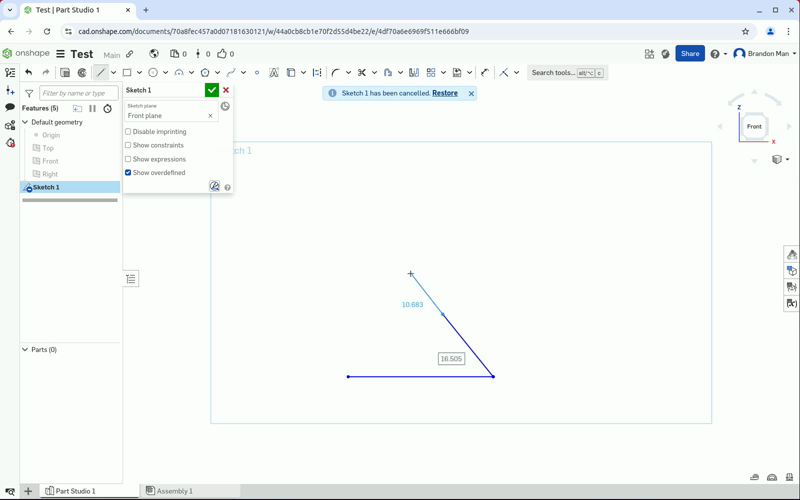
key_up(shift)
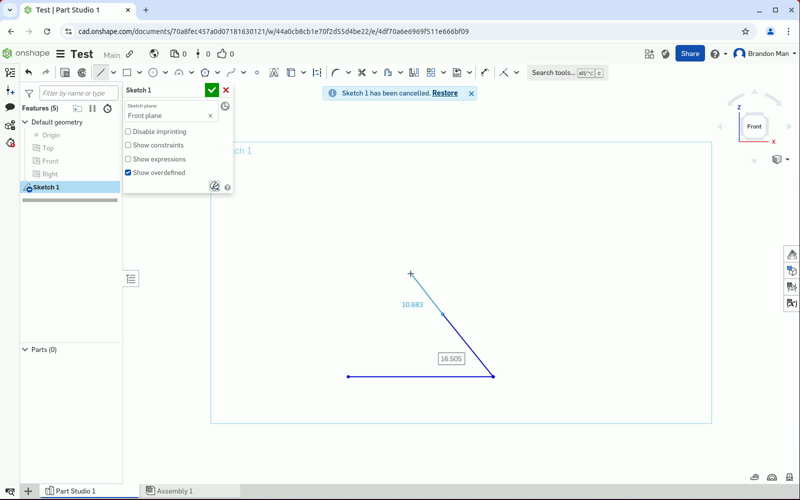
key_down(shift)
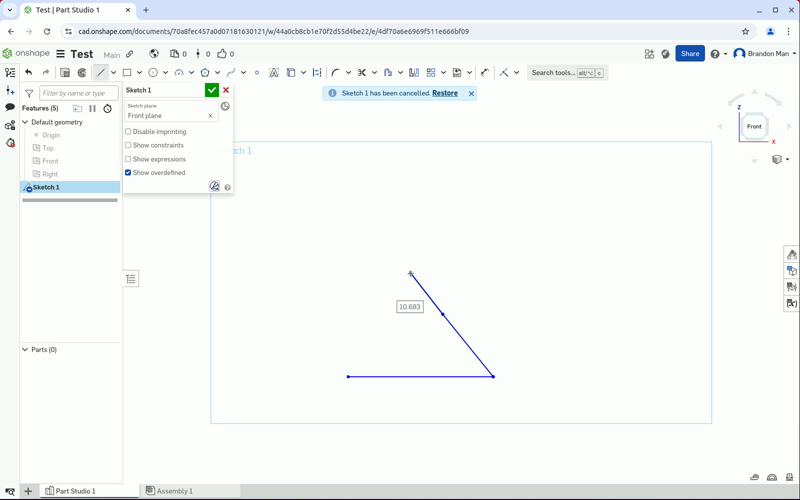
mouse_move(348, 273)
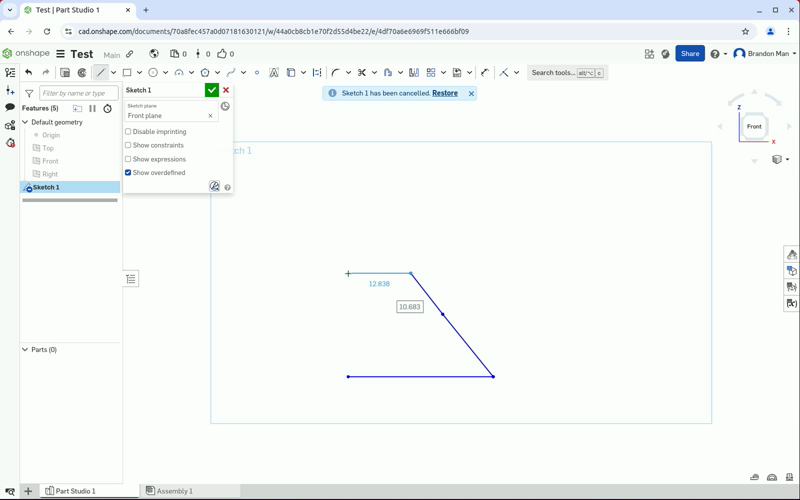
click(348, 273)
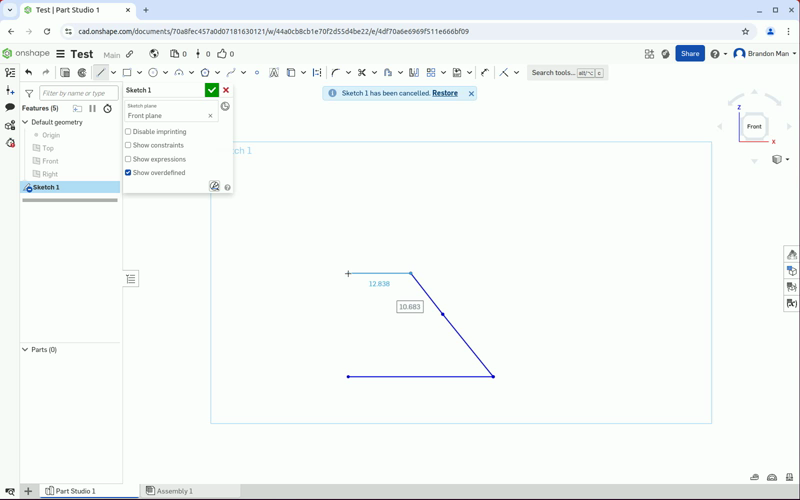
key_up(shift)
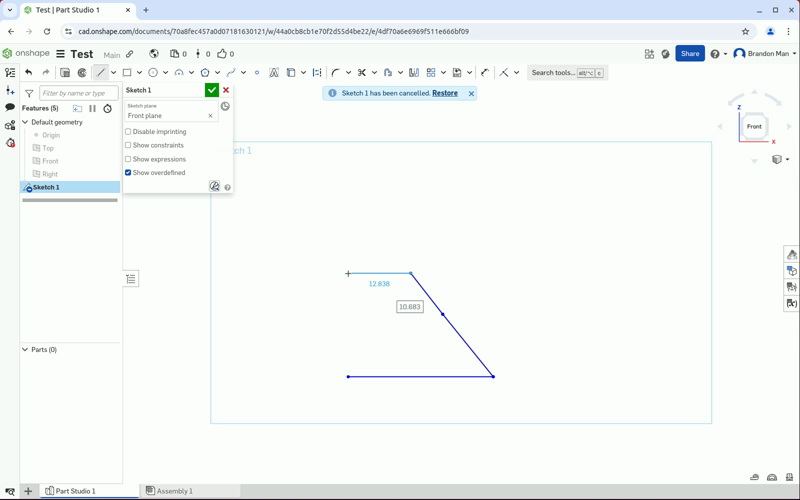
key_down(shift)
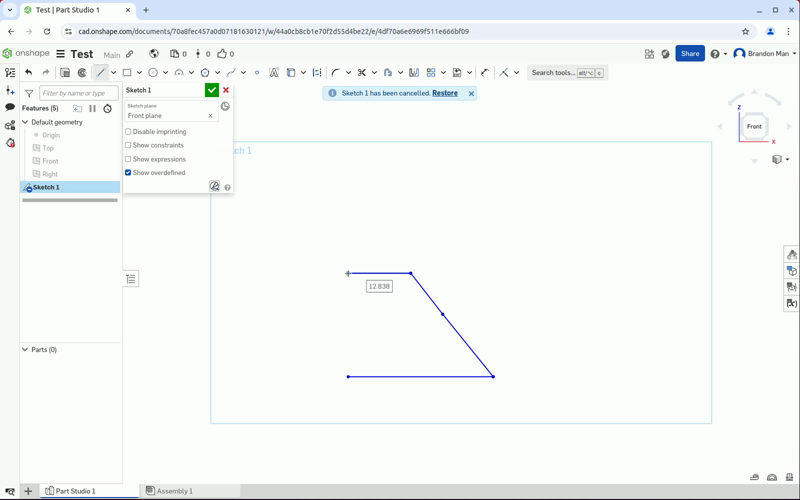
mouse_move(348, 376)
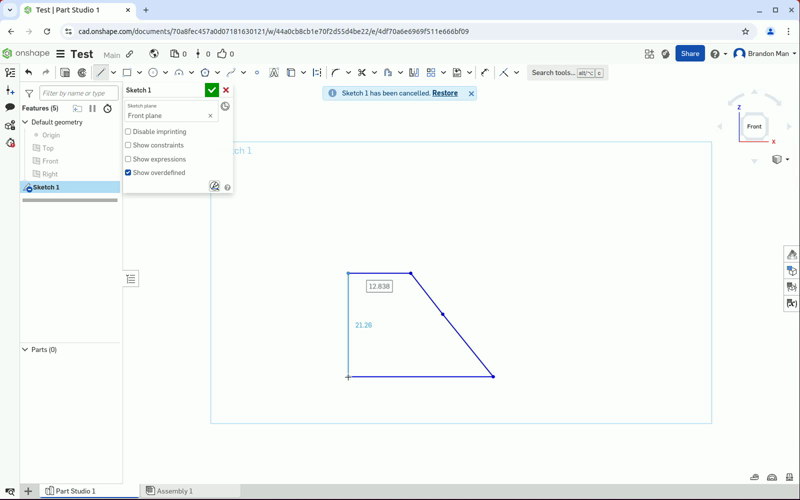
key_up(shift)
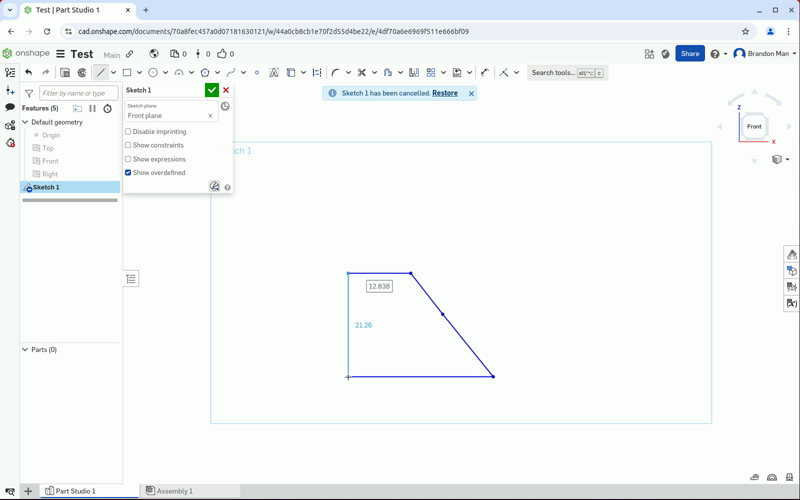
click(348, 376)
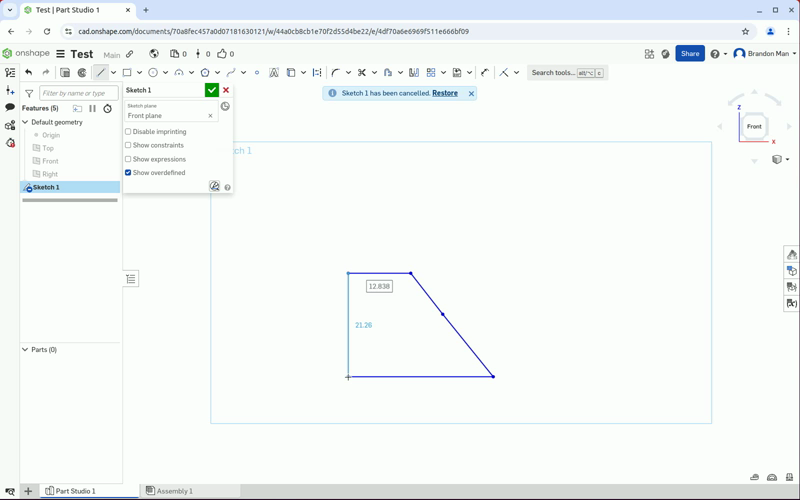
key(esc)
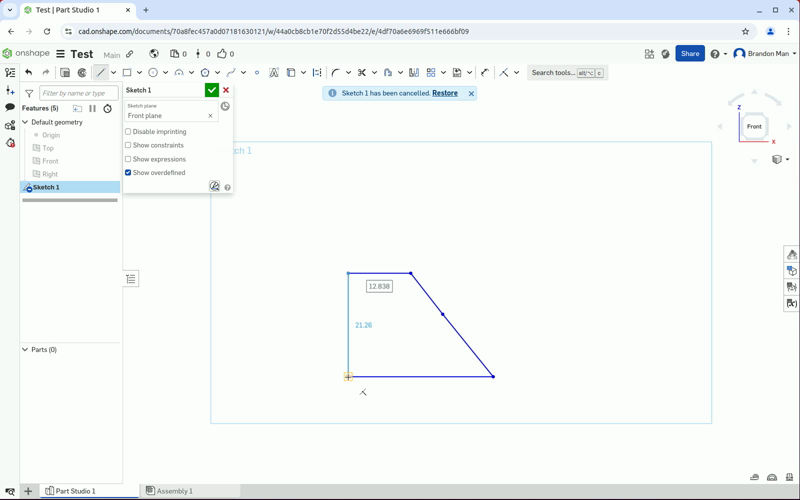
mouse_move(411, 330)
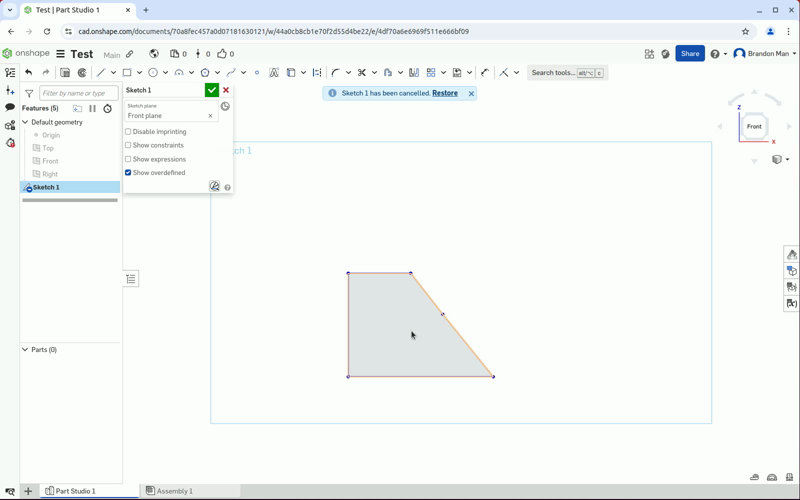
click(411, 330)
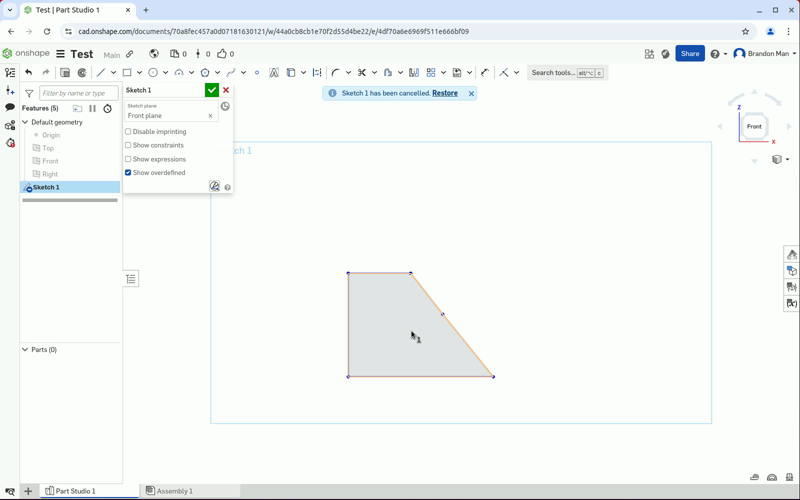
mouse_move(73, 352)
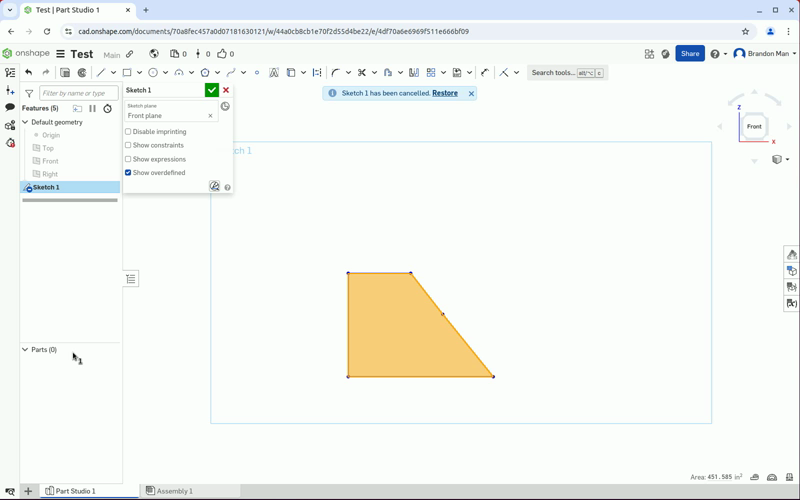
key(shift+y)
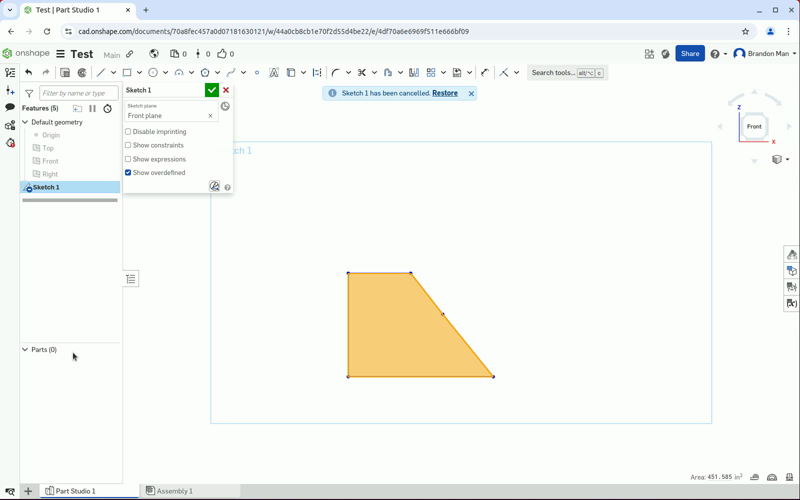
key(shift+e)
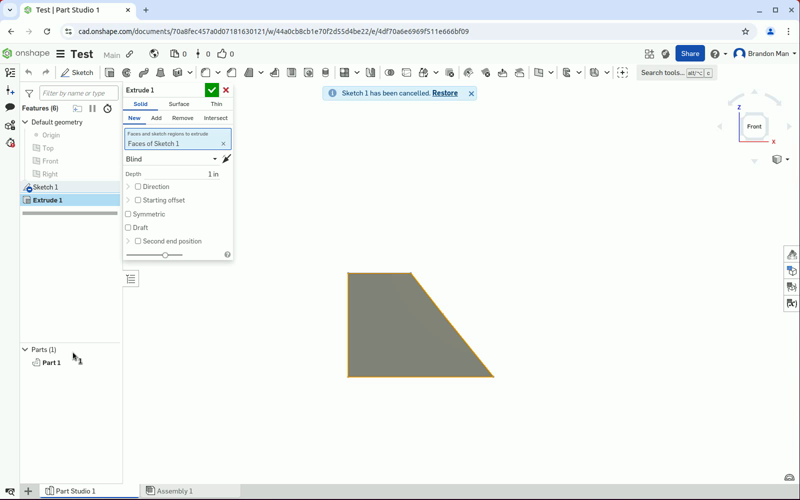
mouse_move(143, 106)
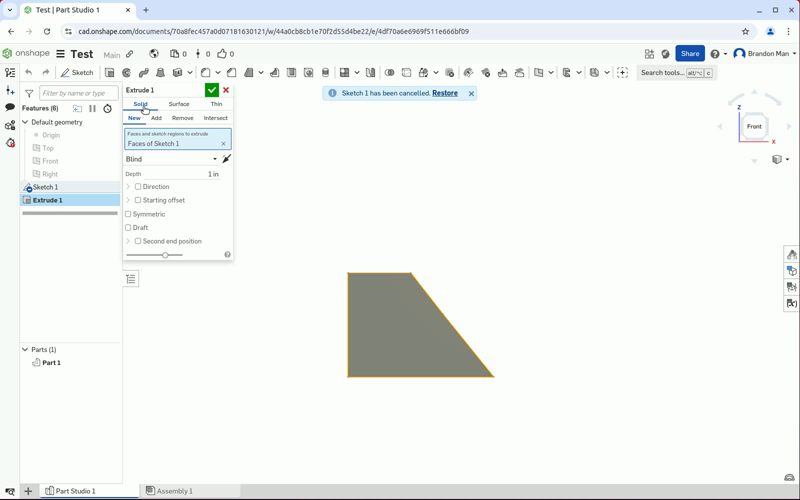
click(143, 106)
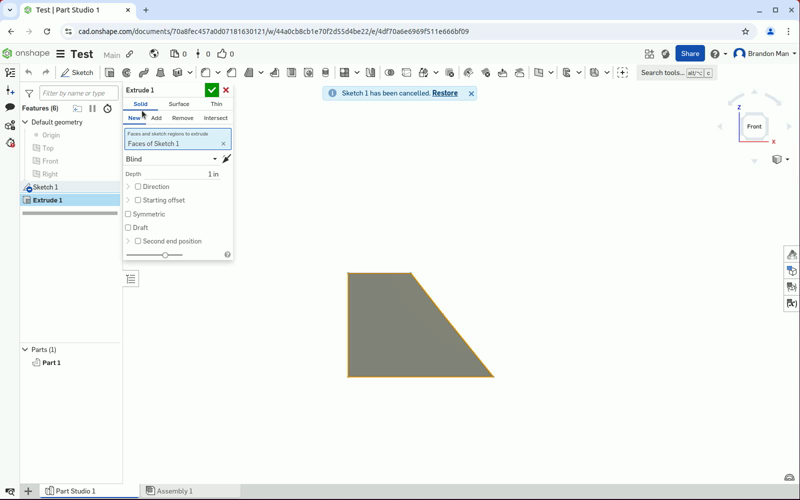
mouse_move(137, 120)
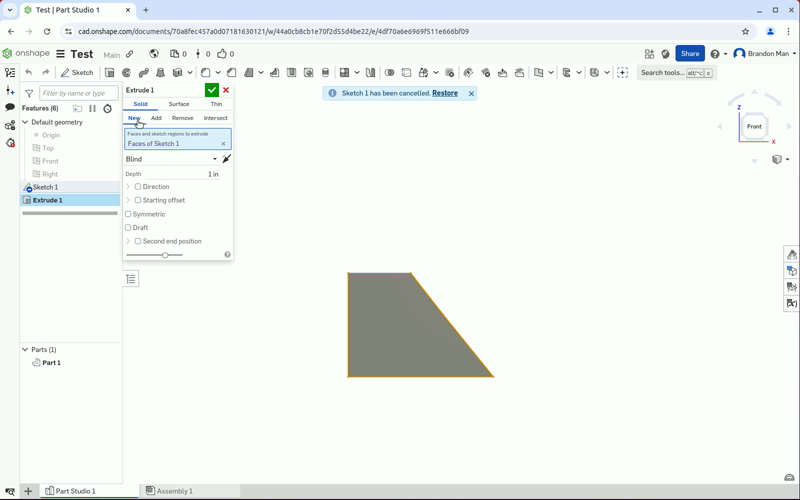
click(137, 120)
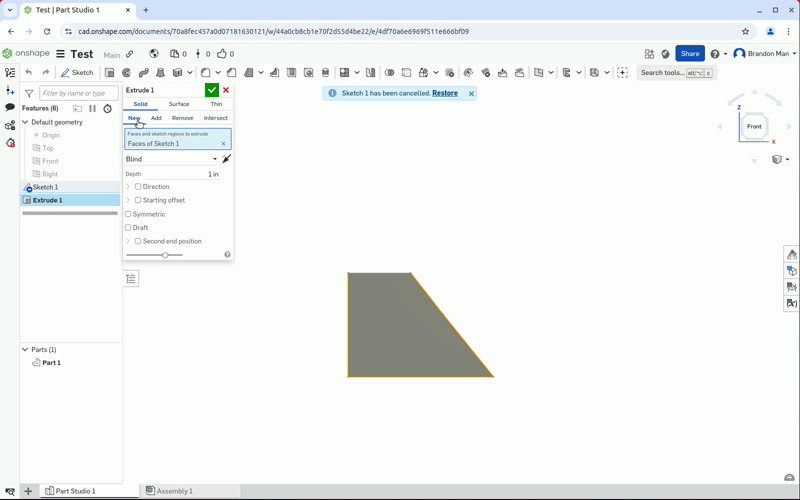
key(tab, 4)
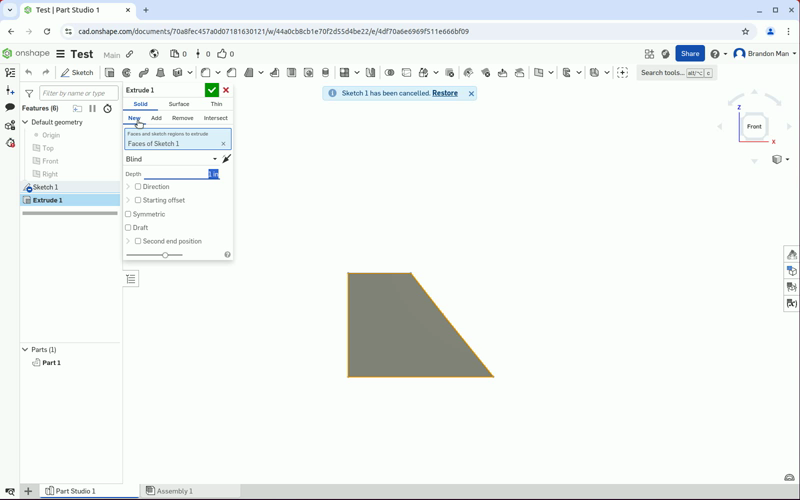
text(21.423)
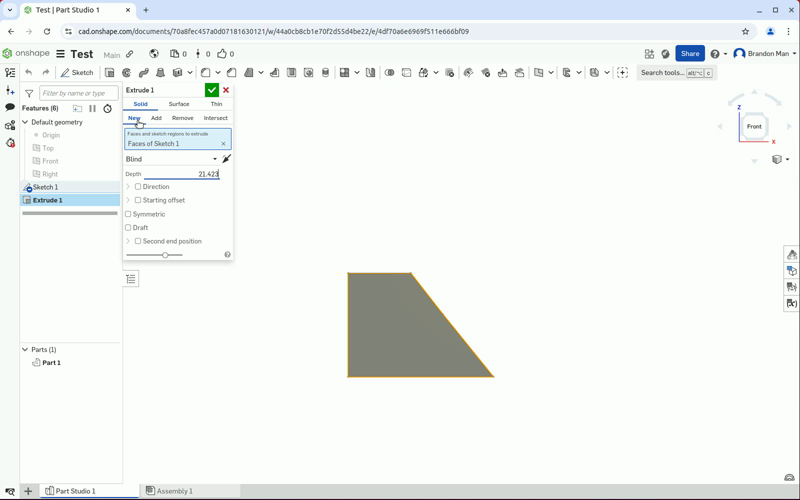
key(enter)
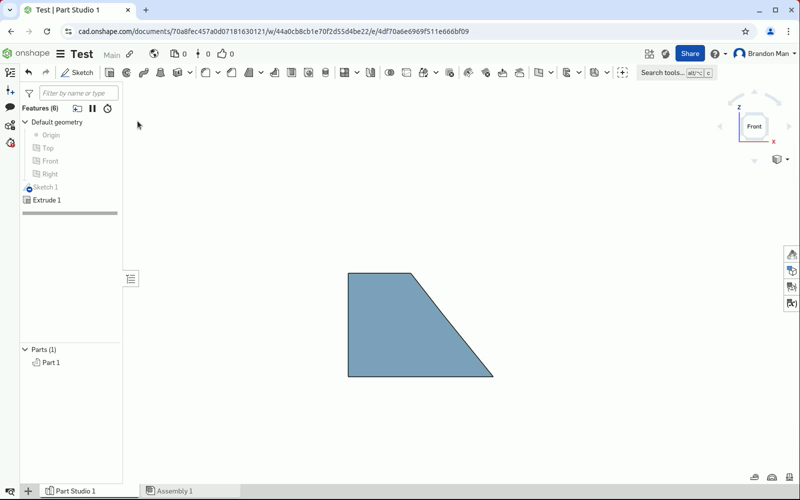
key(shift+h)
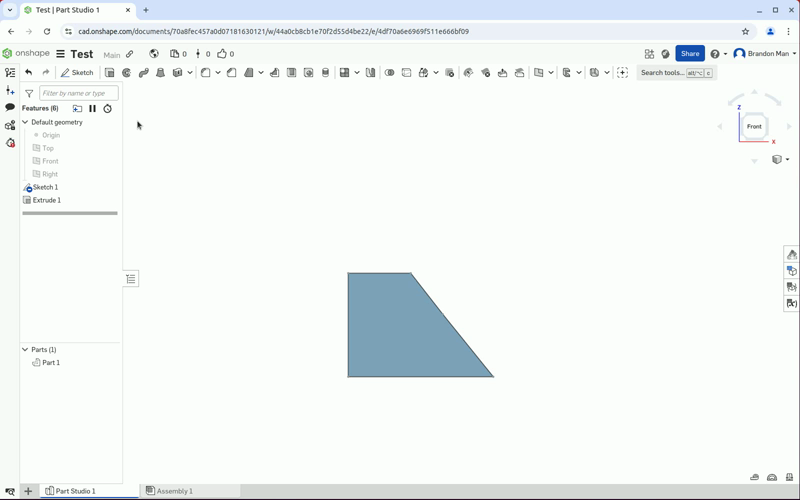
key(shift+h)
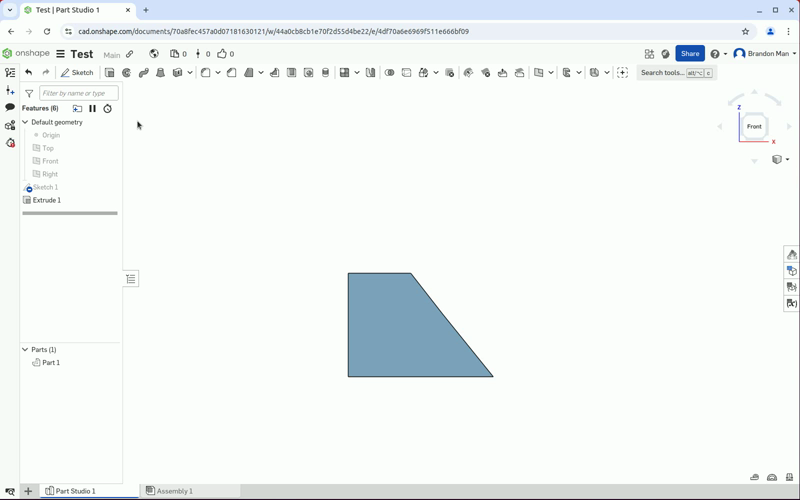
mouse_move(73, 189)
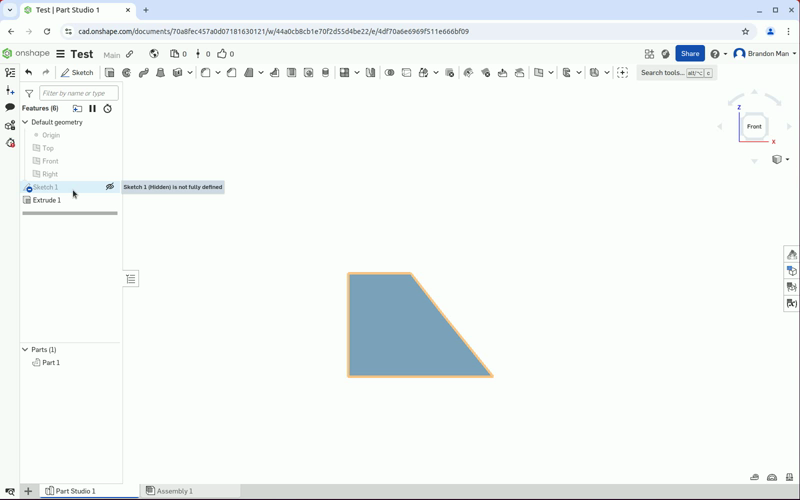
click(73, 189)
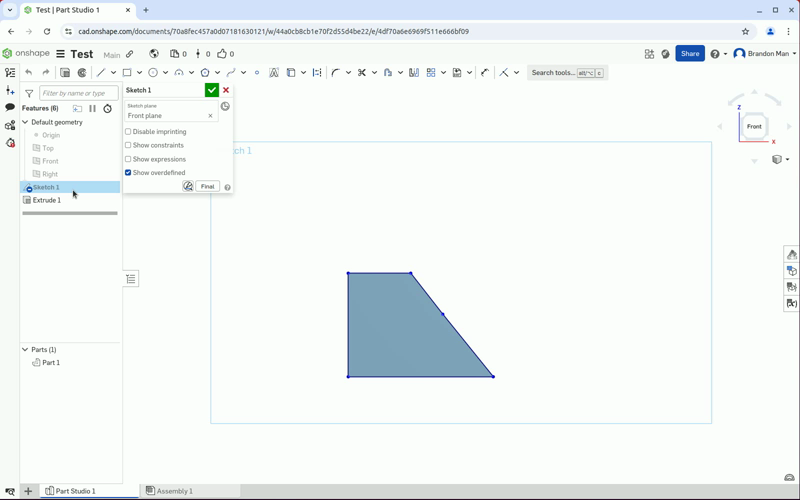
mouse_move(229, 92)
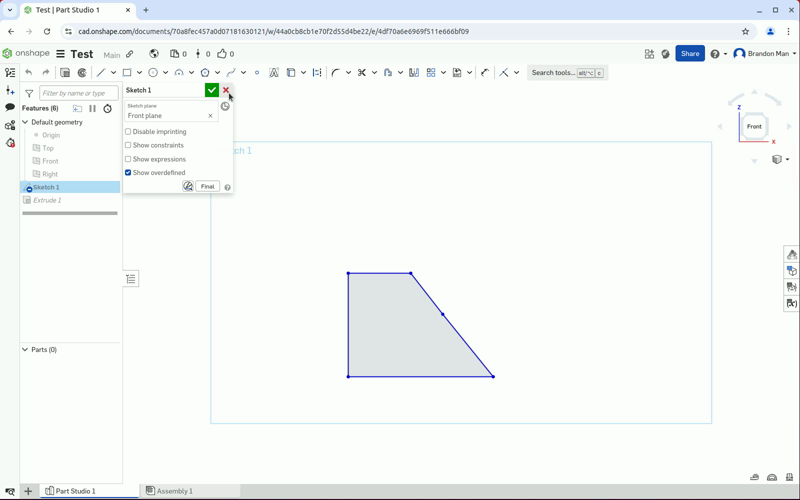
click(229, 92)
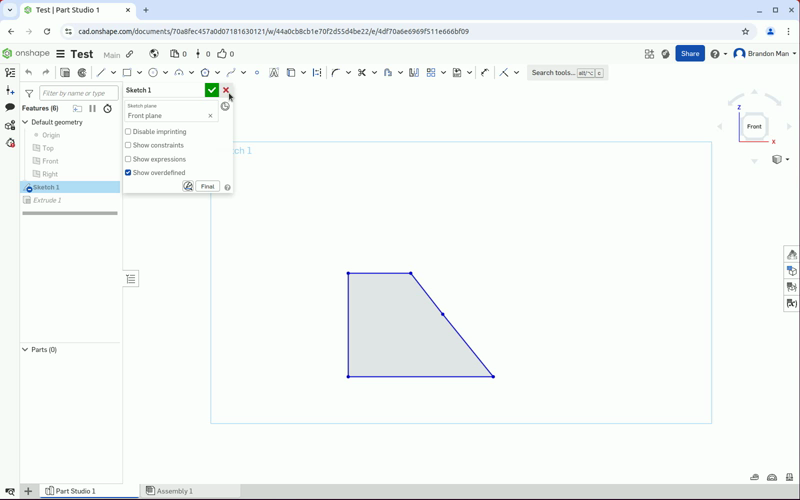
key(shift+s)
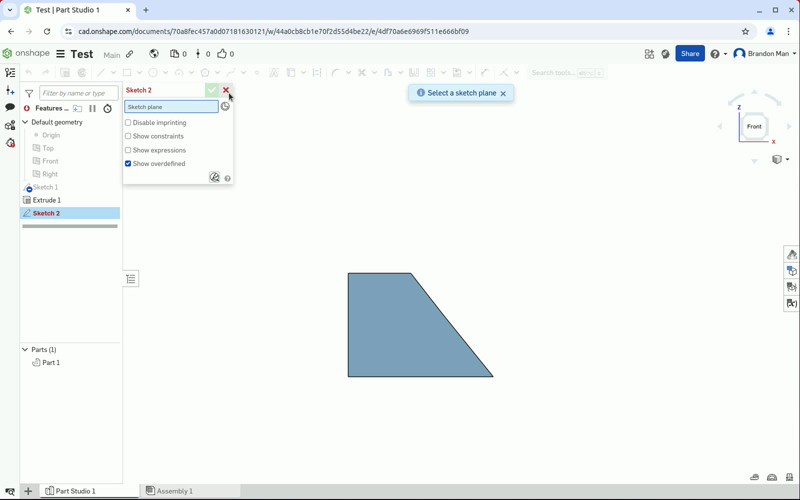
mouse_move(73, 163)
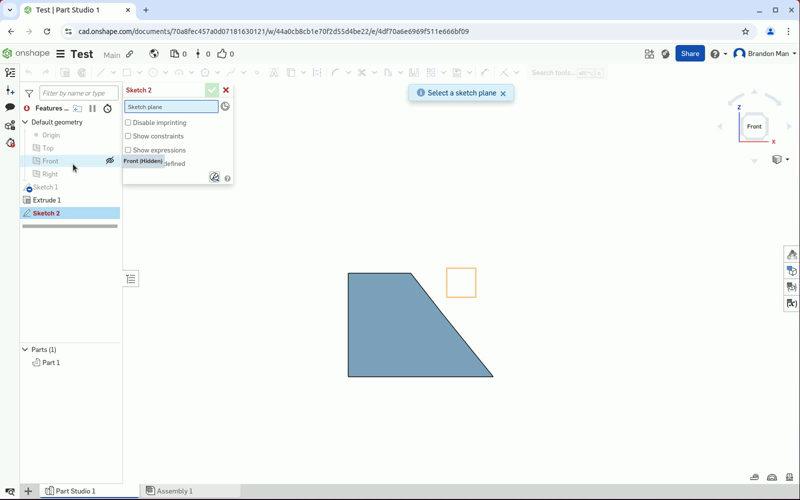
click(73, 163)
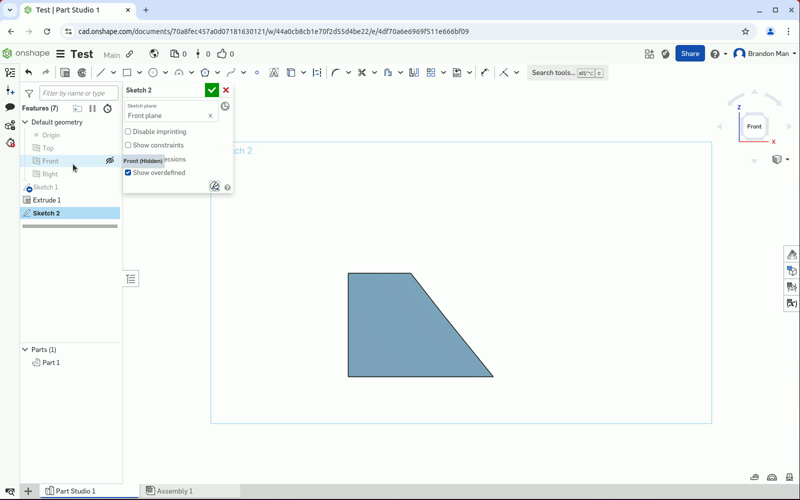
mouse_move(73, 352)
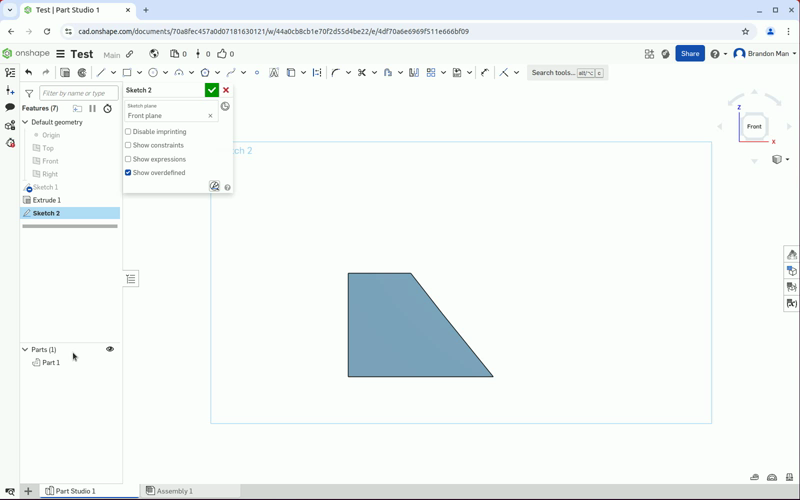
key(y)
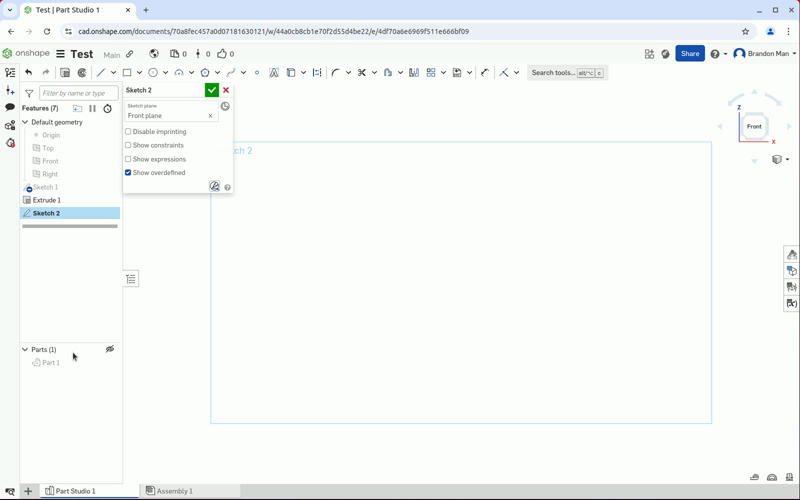
key(l)
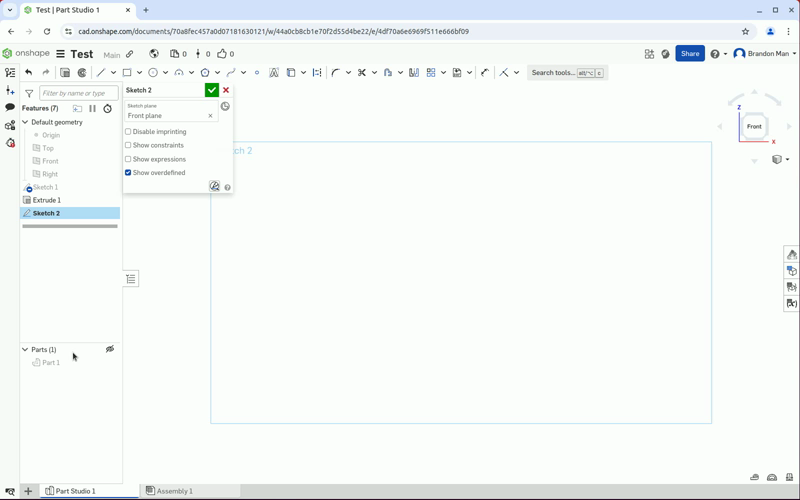
key_down(shift)
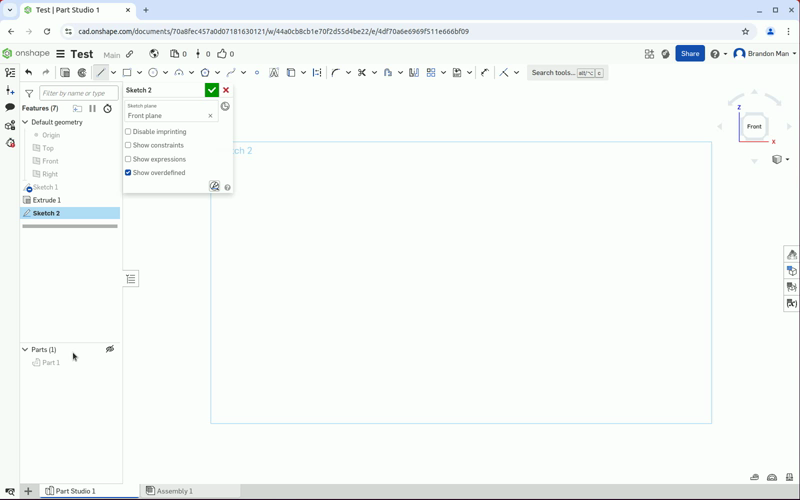
mouse_move(443, 314)
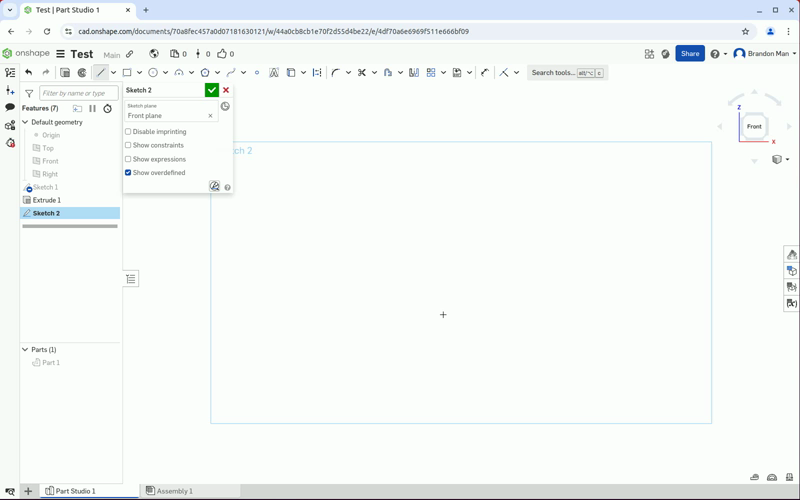
click(443, 314)
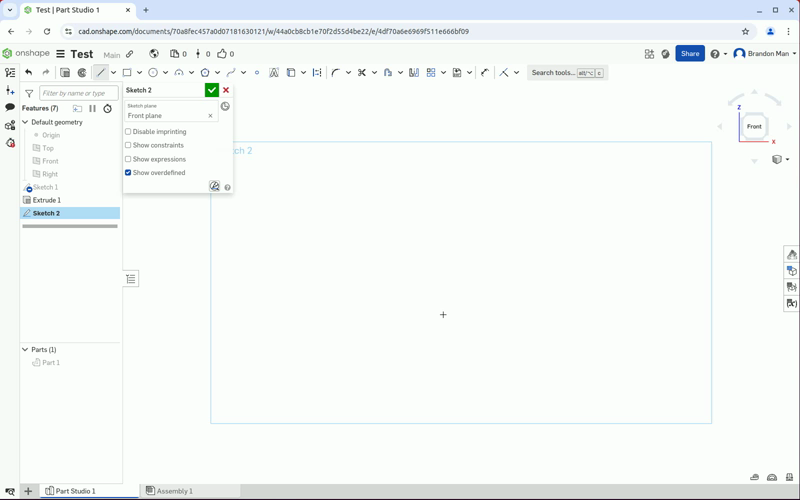
key_up(shift)
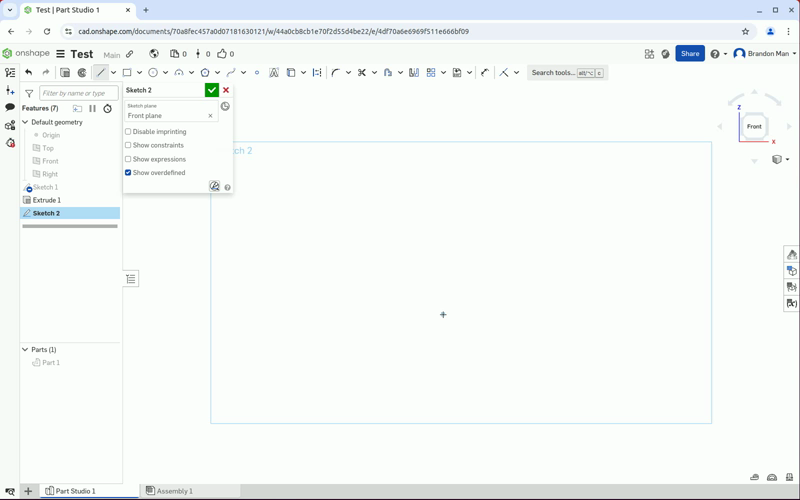
key_down(shift)
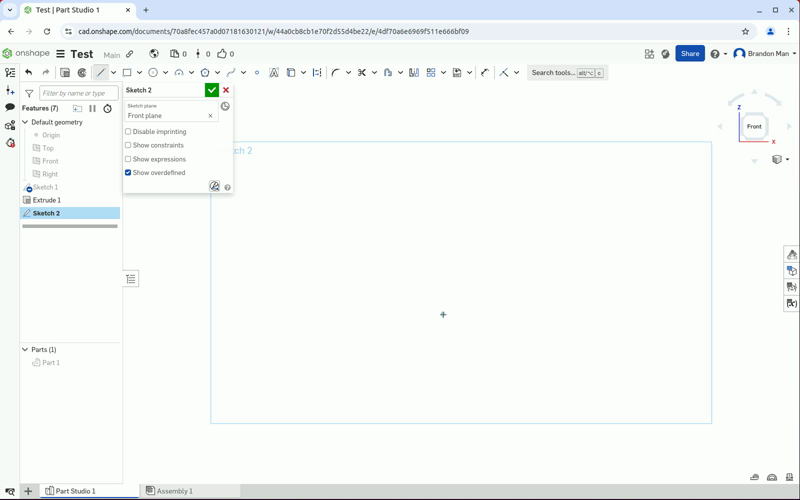
mouse_move(493, 377)
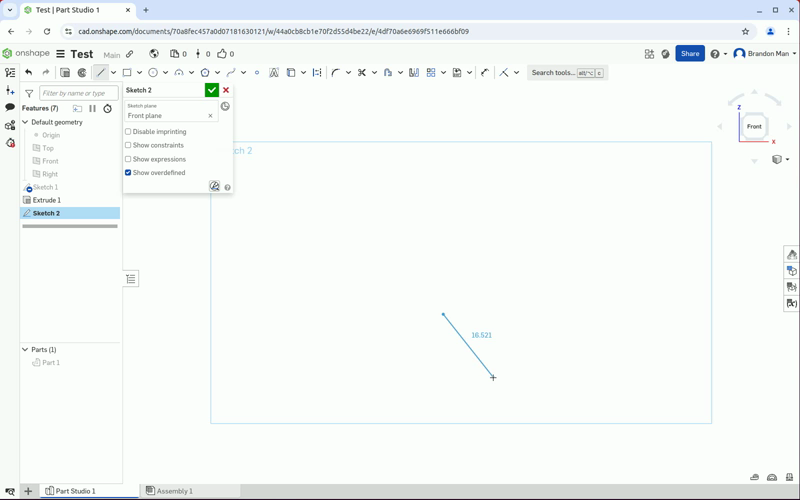
click(493, 377)
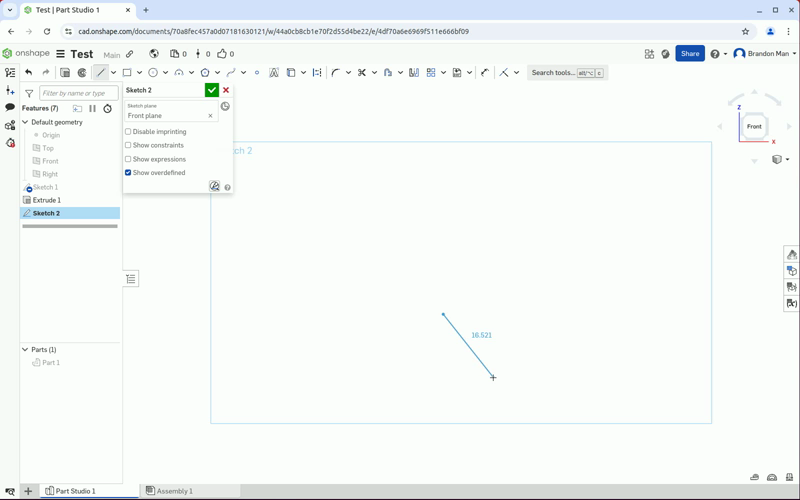
key_up(shift)
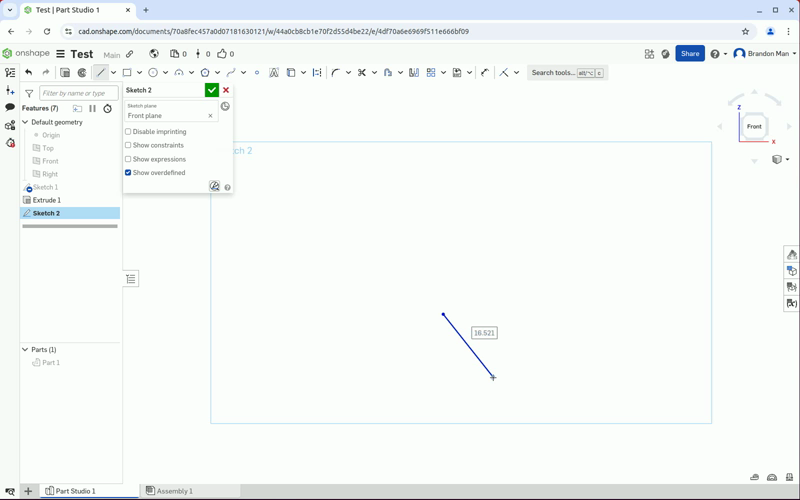
key_down(shift)
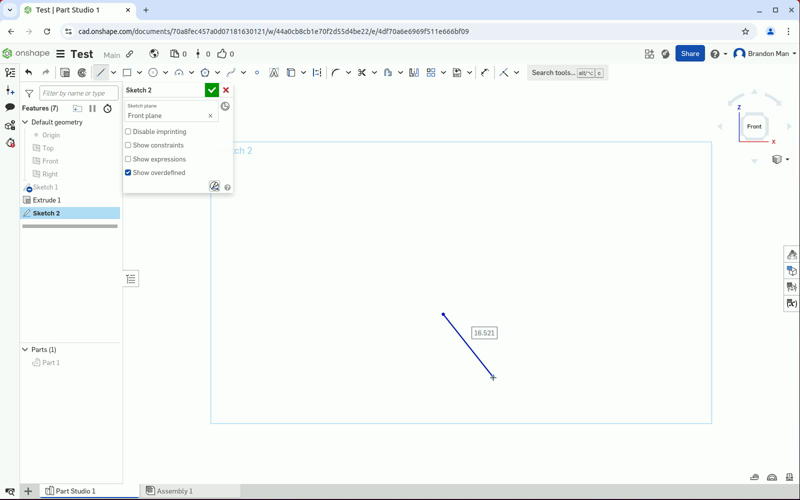
mouse_move(493, 314)
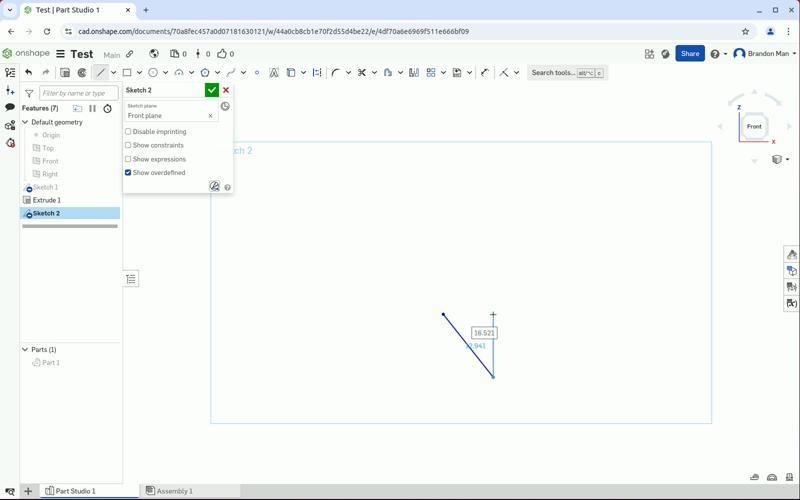
click(493, 314)
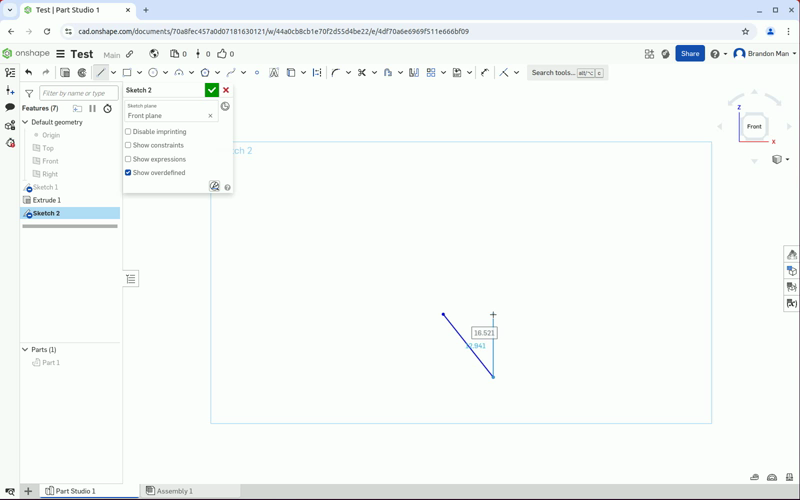
key_up(shift)
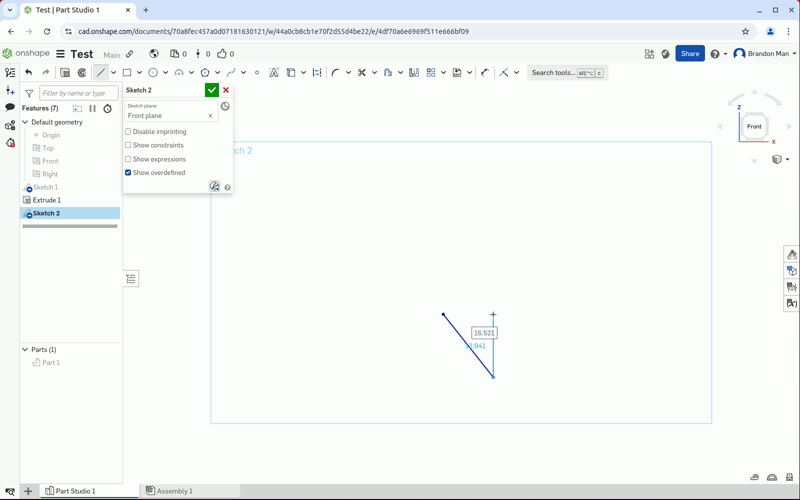
mouse_move(523, 314)
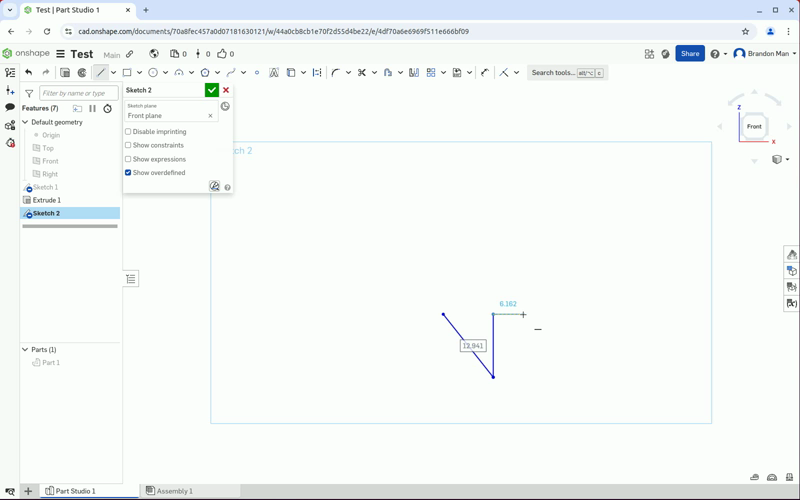
key_down(shift)
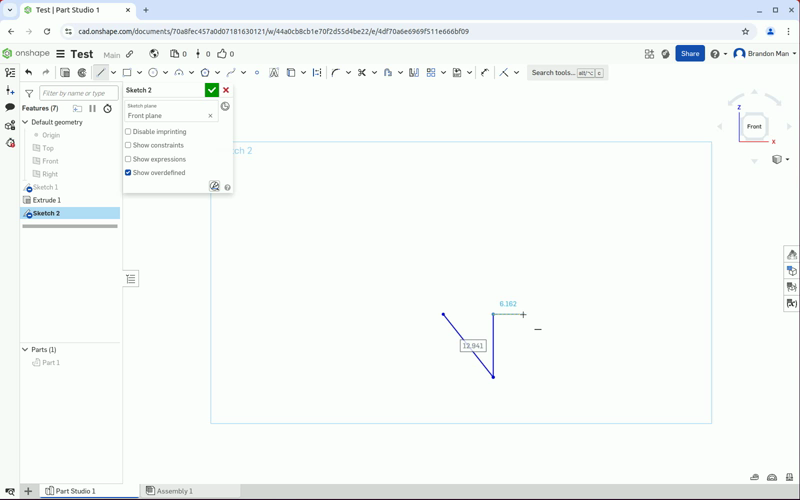
mouse_move(443, 314)
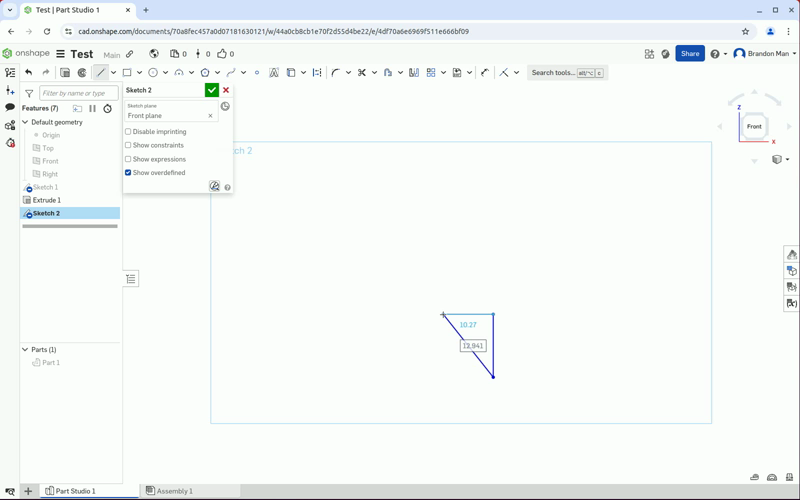
key_up(shift)
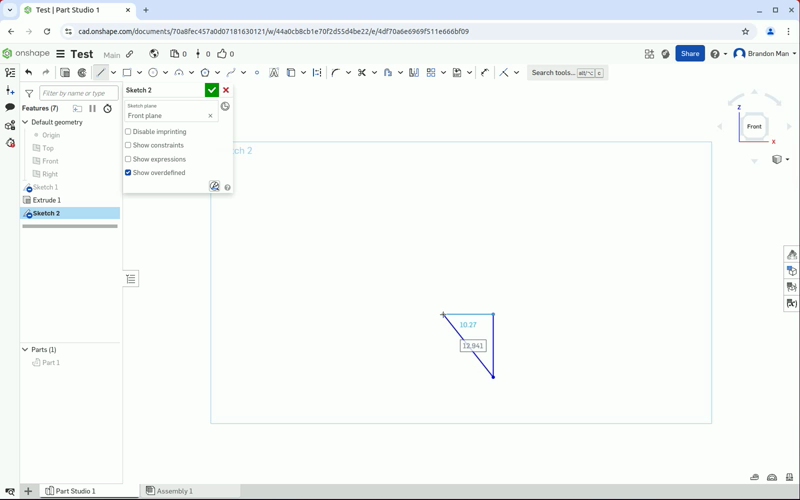
click(443, 314)
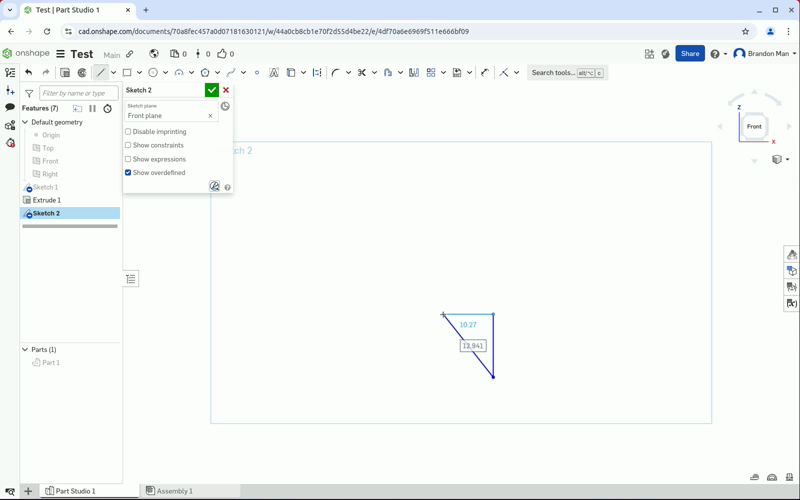
key(esc)
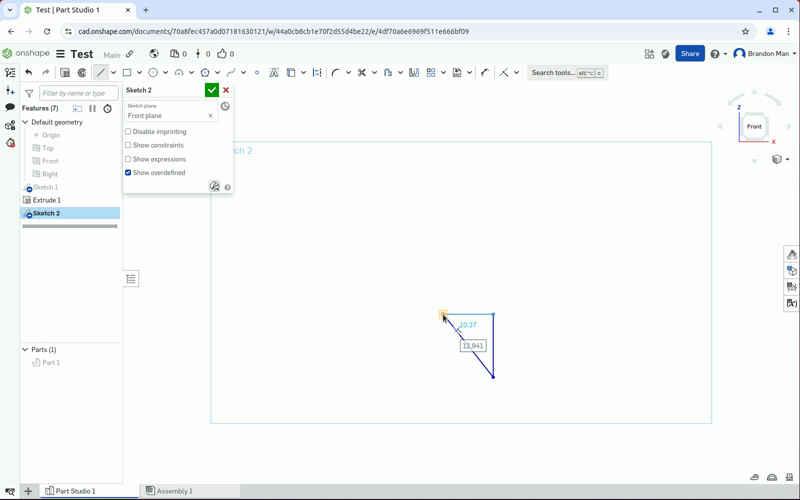
mouse_move(461, 318)
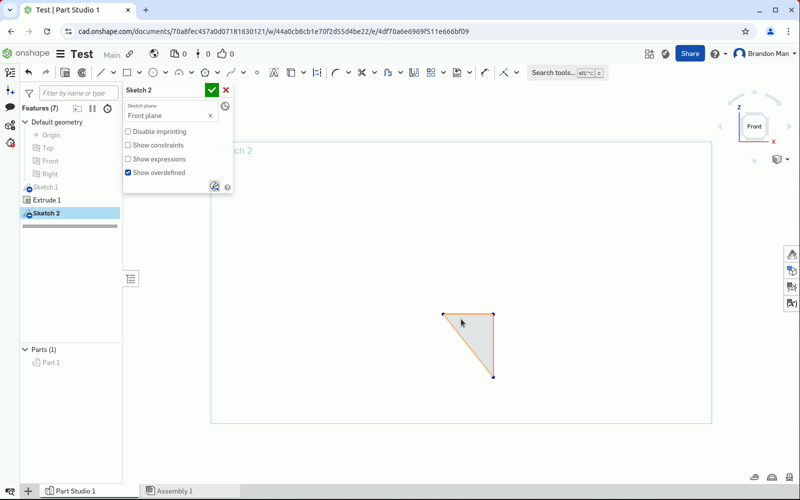
scroll(6)
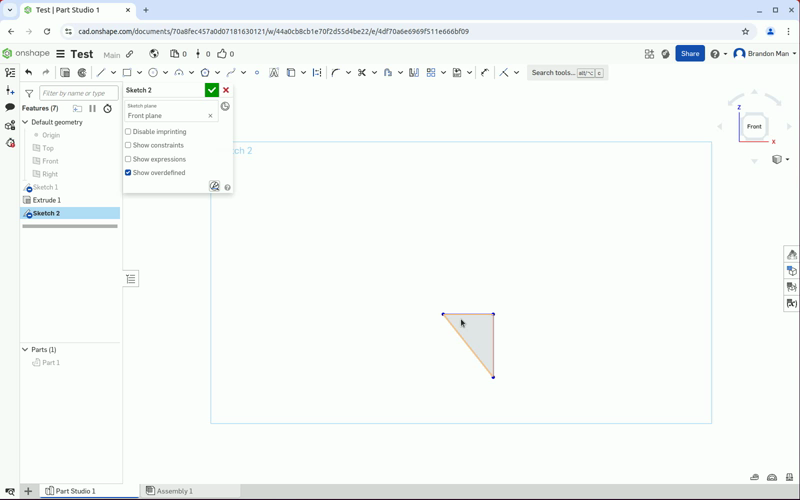
scroll(6)
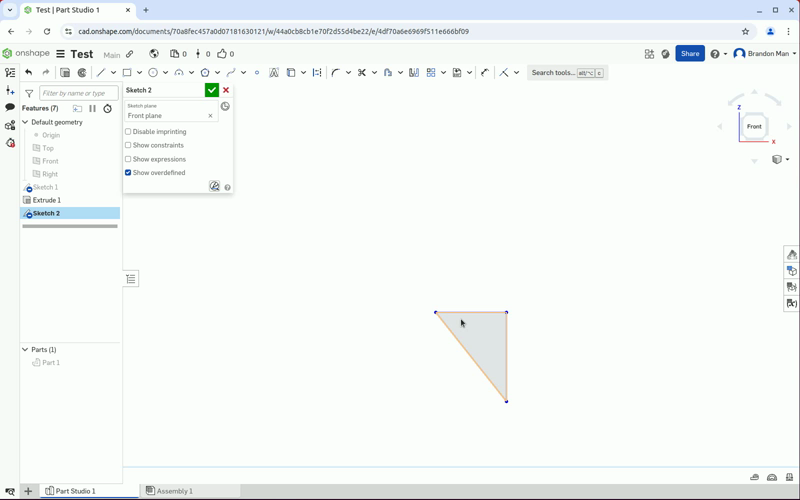
scroll(6)
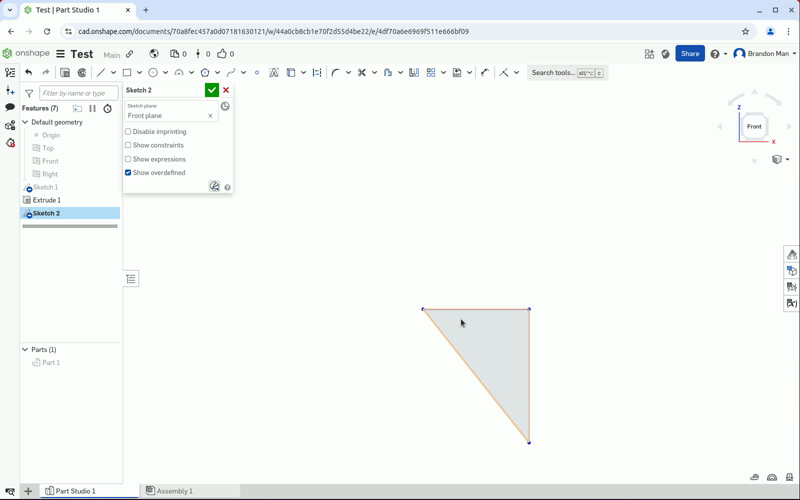
scroll(6)
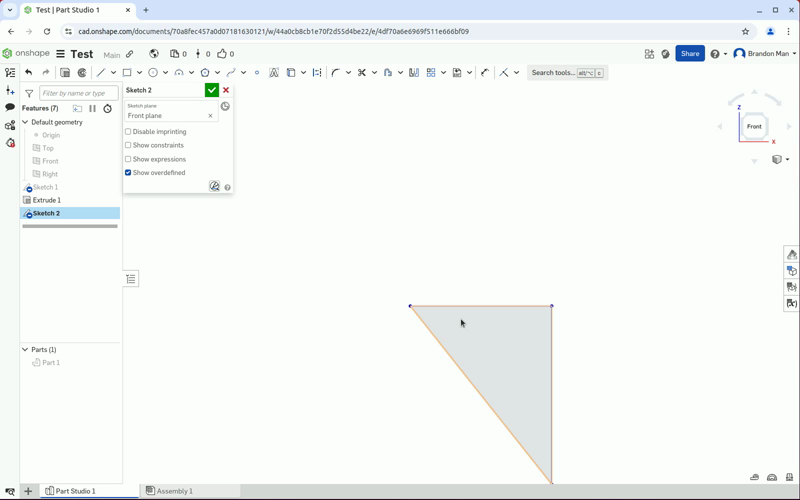
scroll(6)
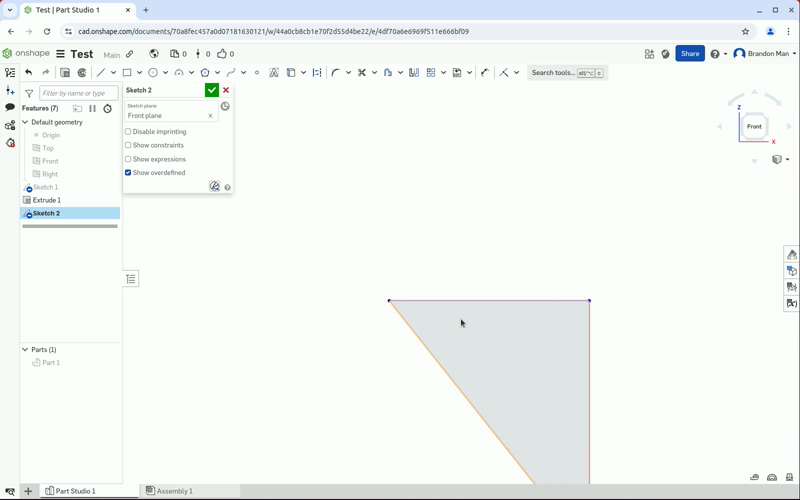
scroll(6)
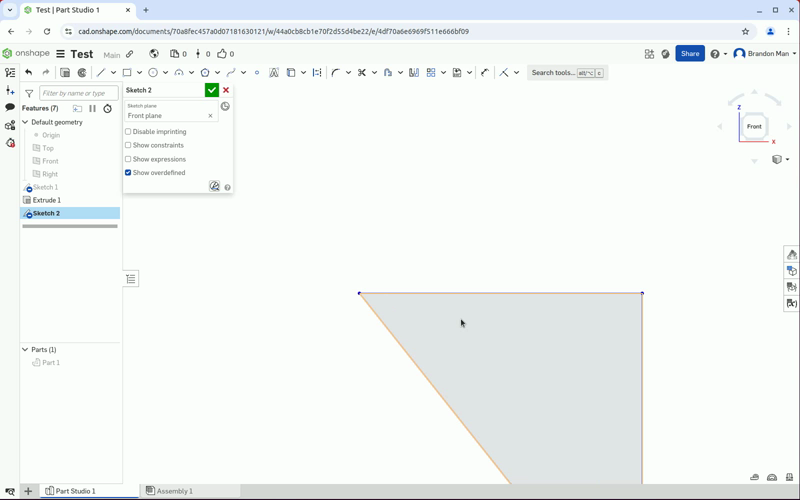
scroll(6)
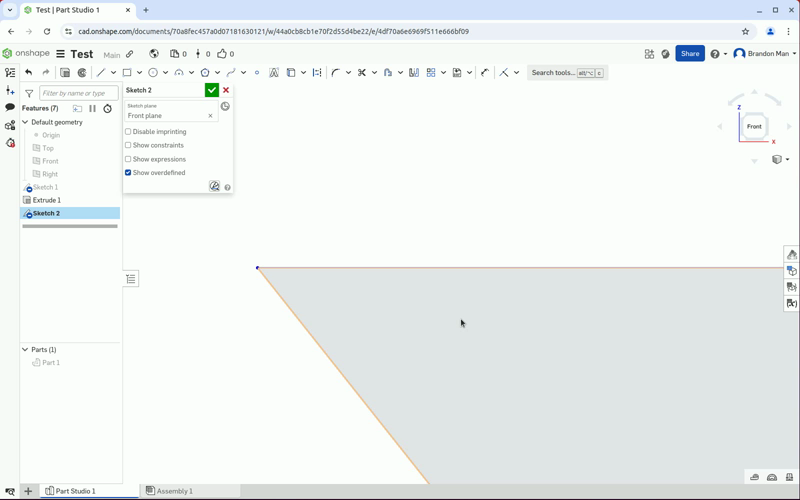
click(461, 318)
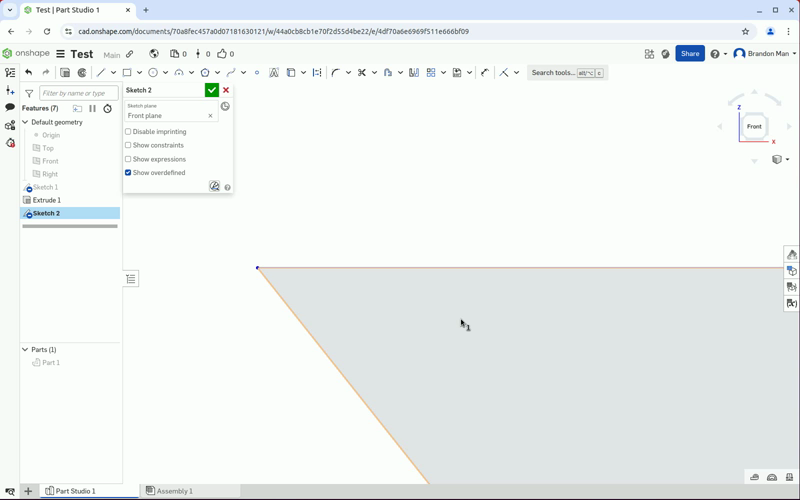
scroll(-6)
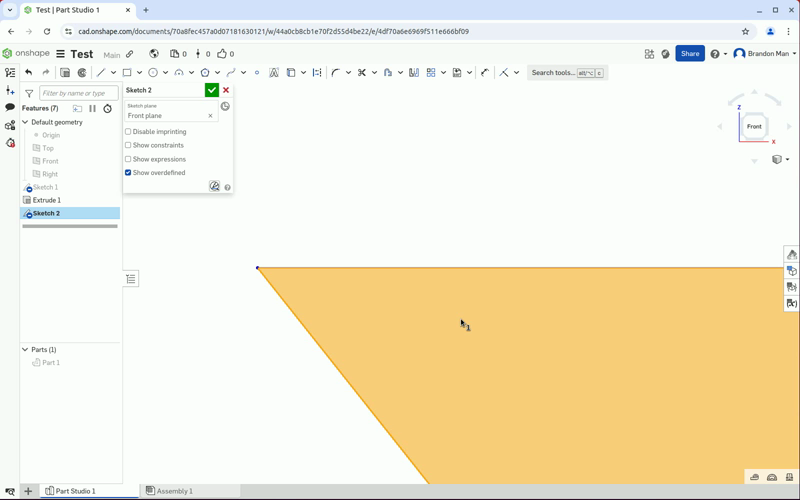
scroll(-6)
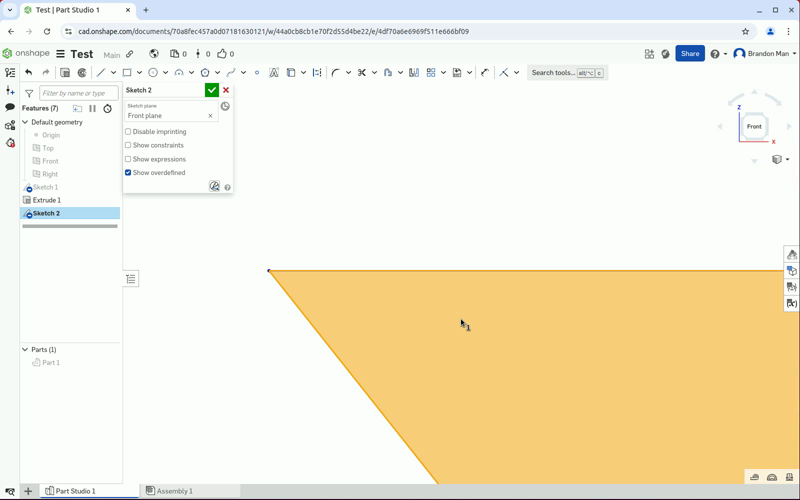
scroll(-6)
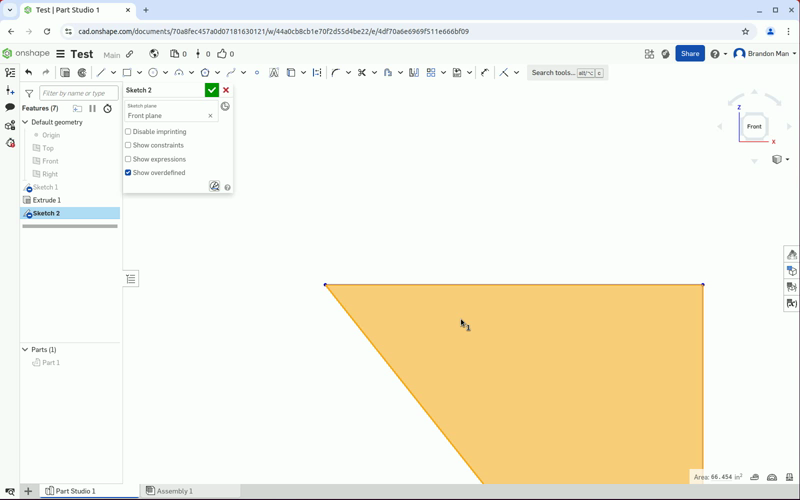
scroll(-6)
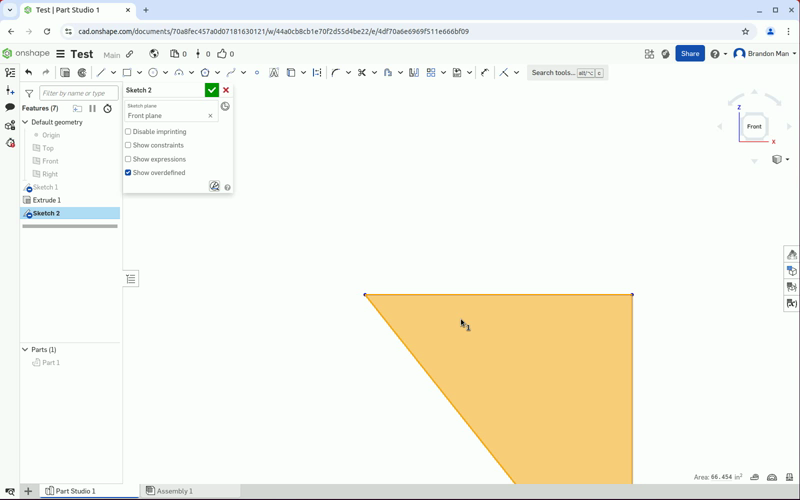
scroll(-6)
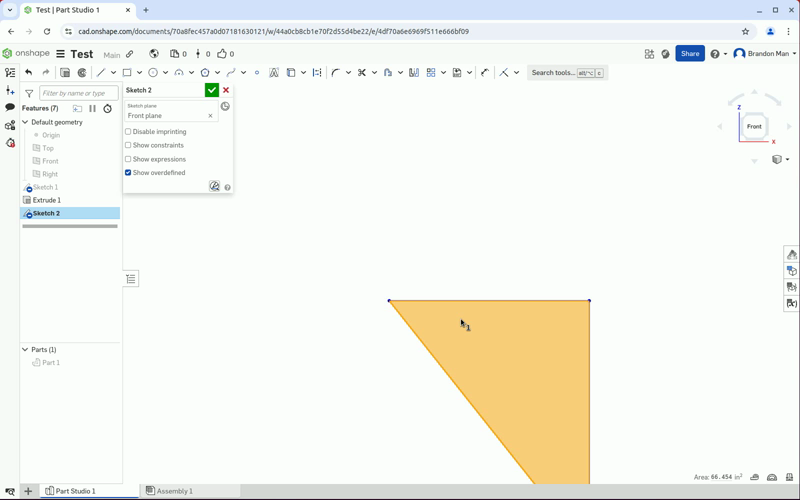
scroll(-6)
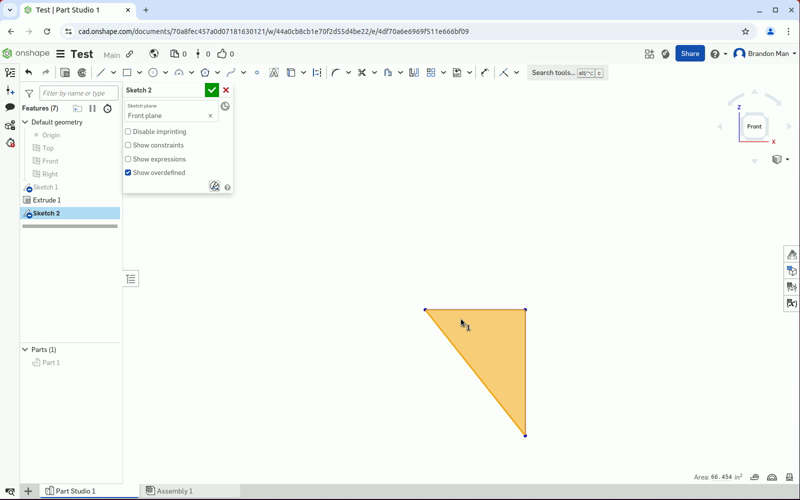
scroll(-6)
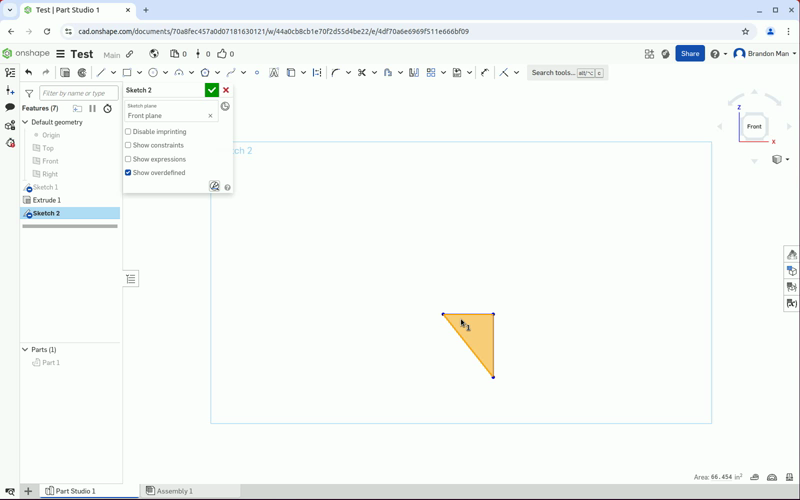
mouse_move(73, 352)
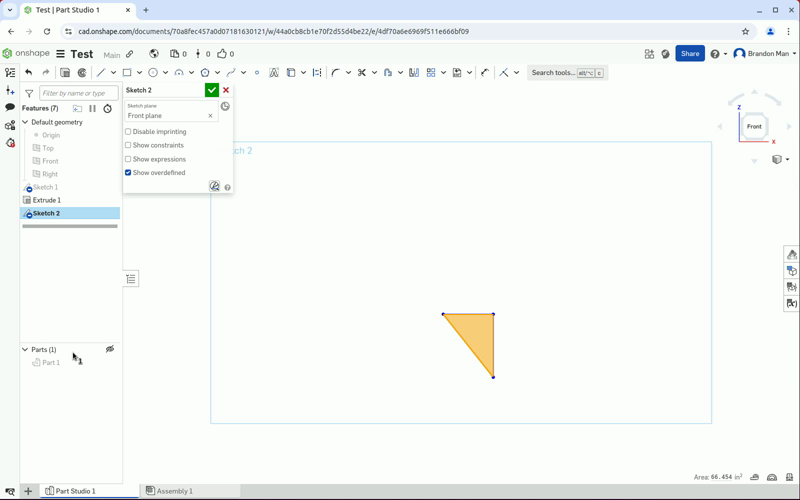
key(shift+y)
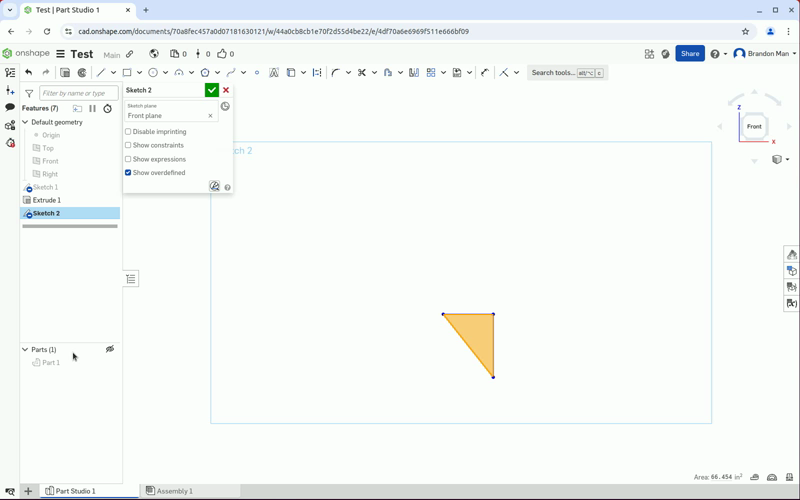
key(shift+e)
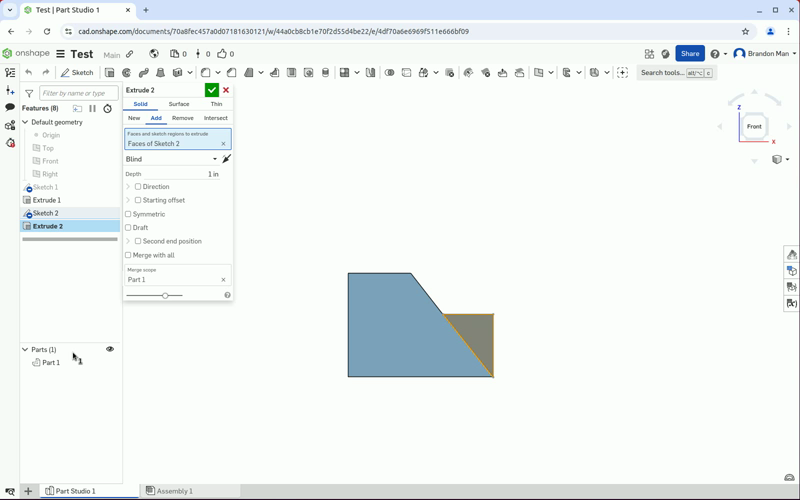
mouse_move(143, 106)
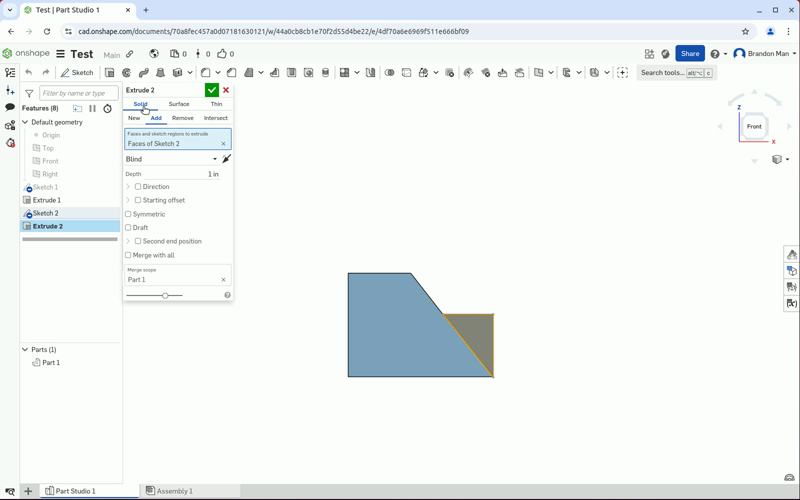
click(143, 106)
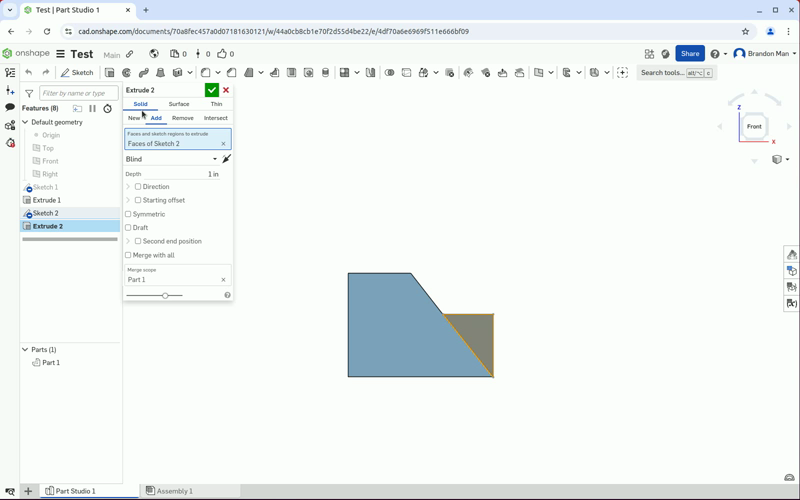
mouse_move(137, 120)
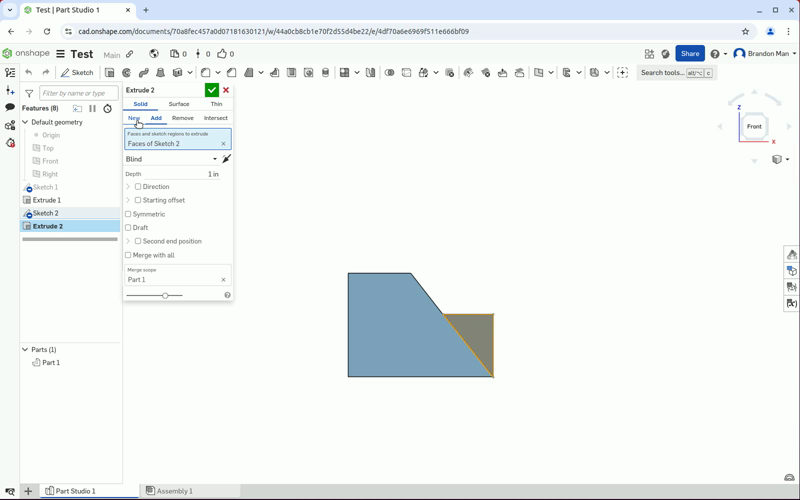
click(137, 120)
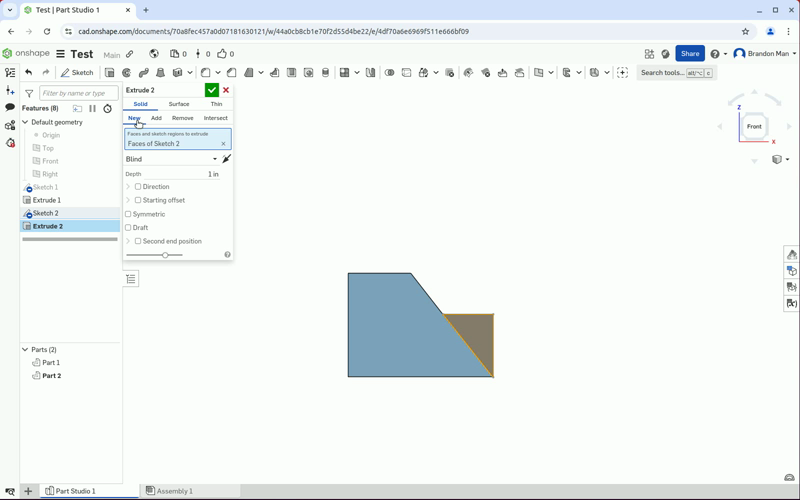
key(tab, 4)
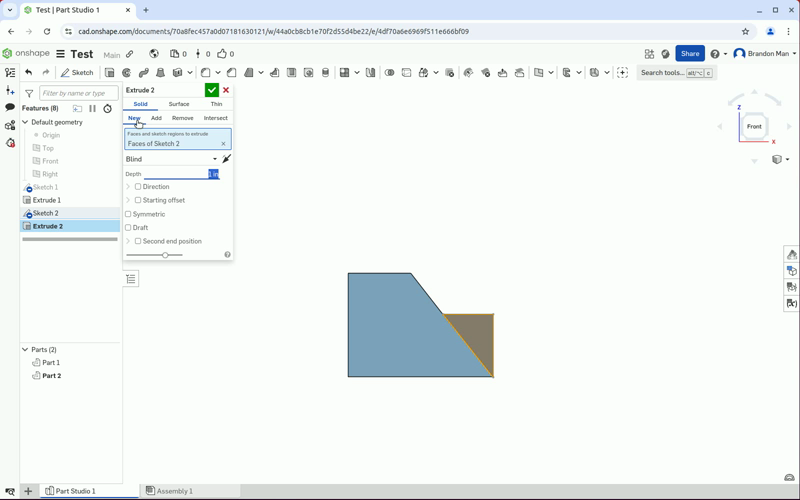
text(12.758)
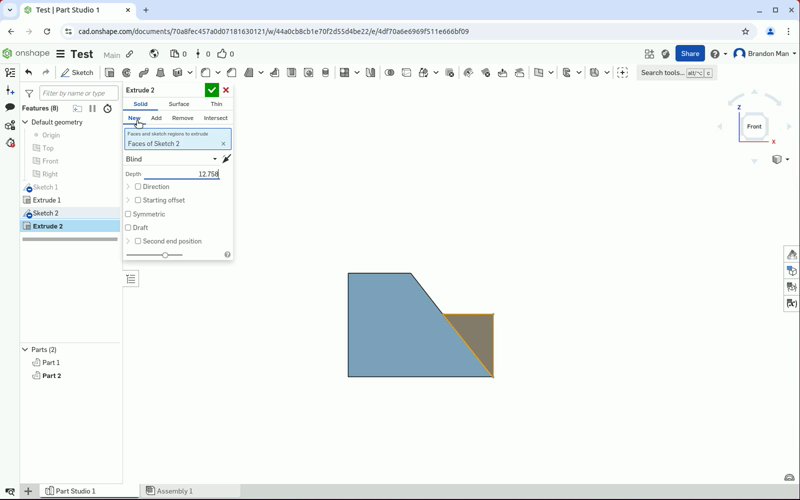
key(enter)
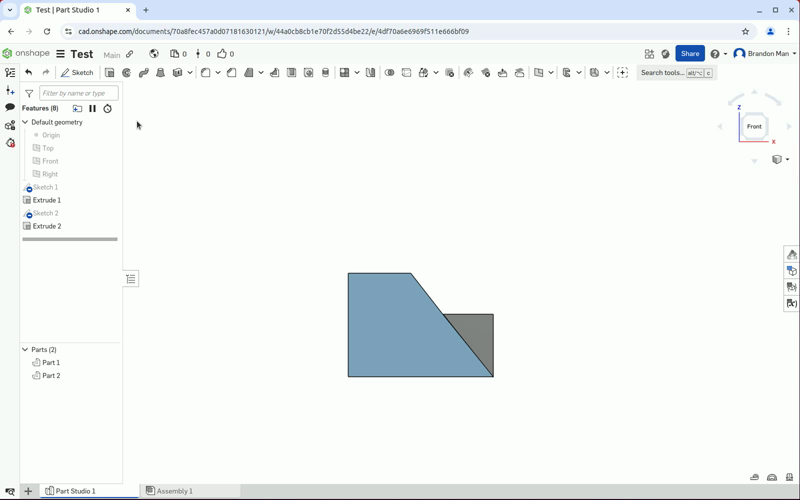
key(shift+h)
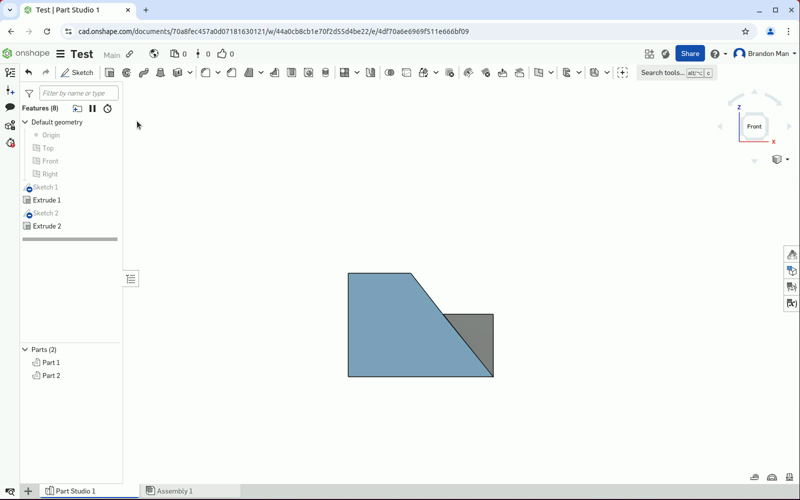
key(shift+h)
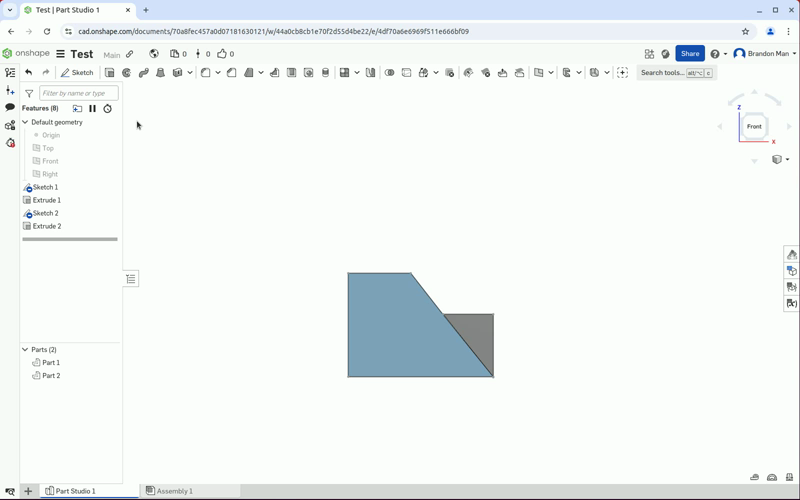
key(shift+7)
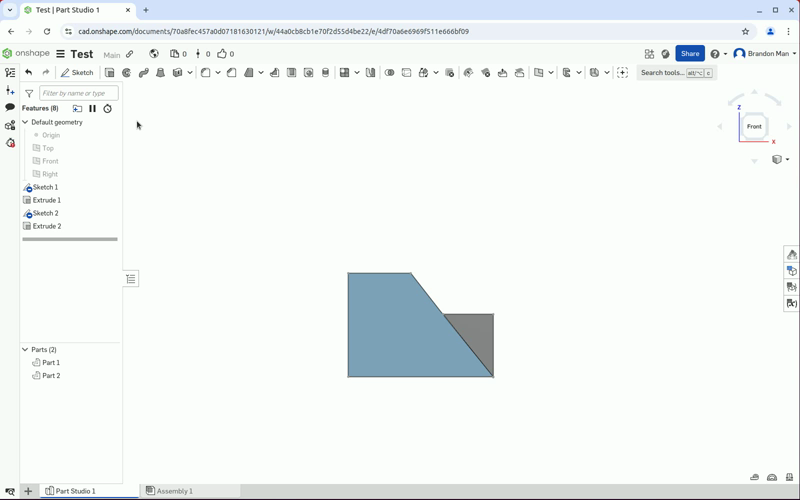
key(left, 2)
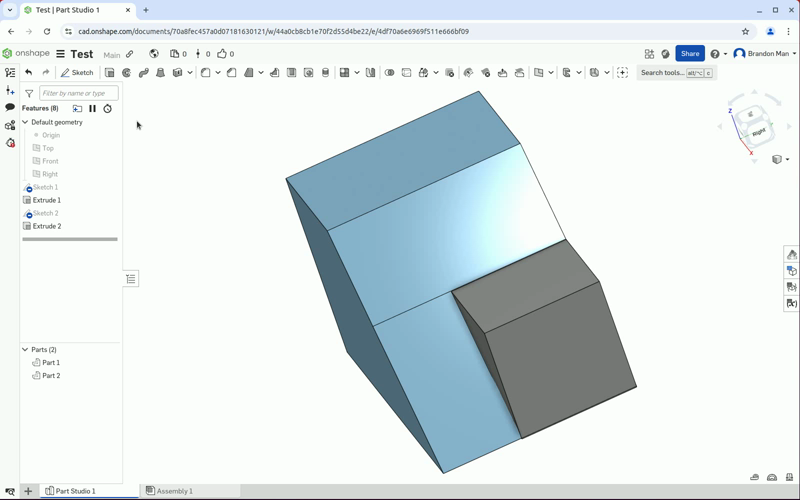
key(down, 2)
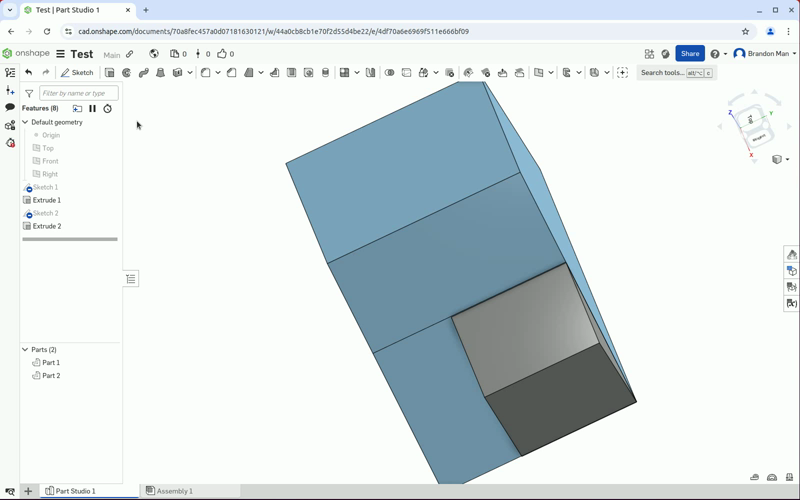
key(up, 2)
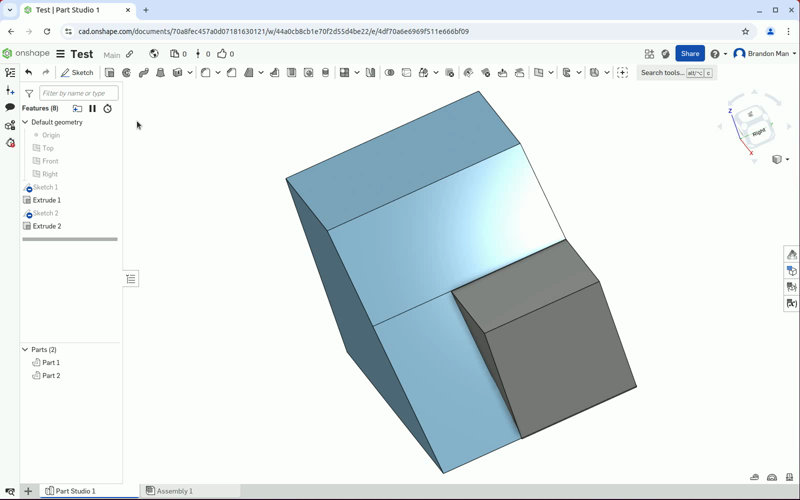
key(right, 2)
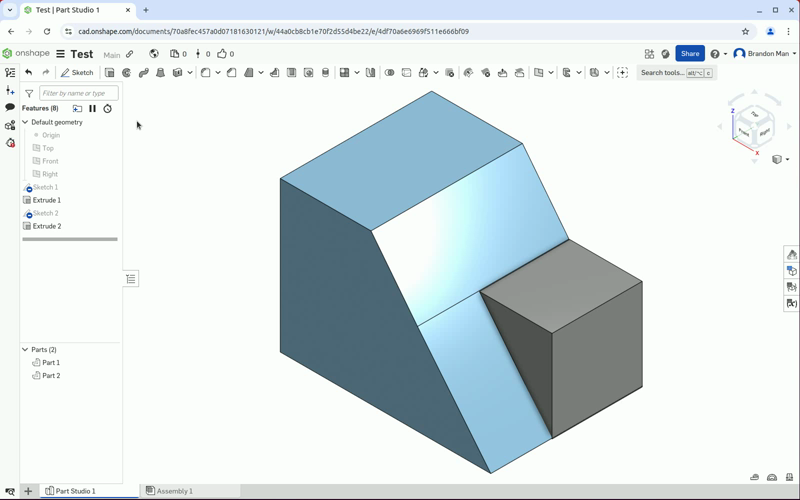
mouse_move(73, 189)
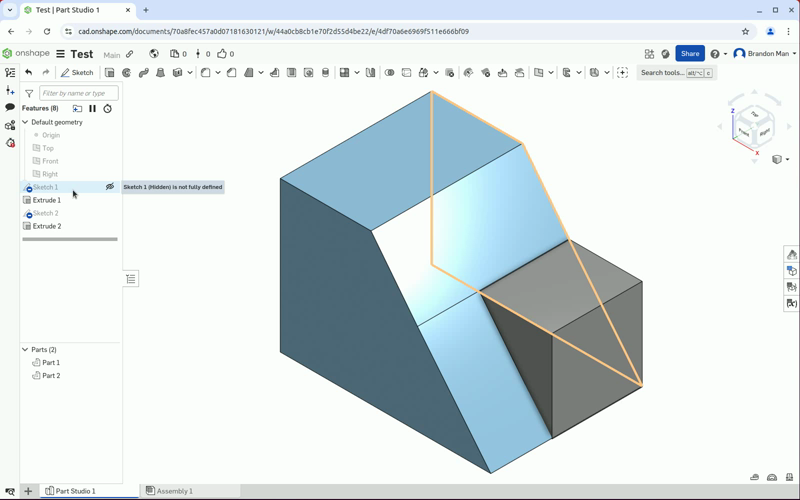
click(73, 189)